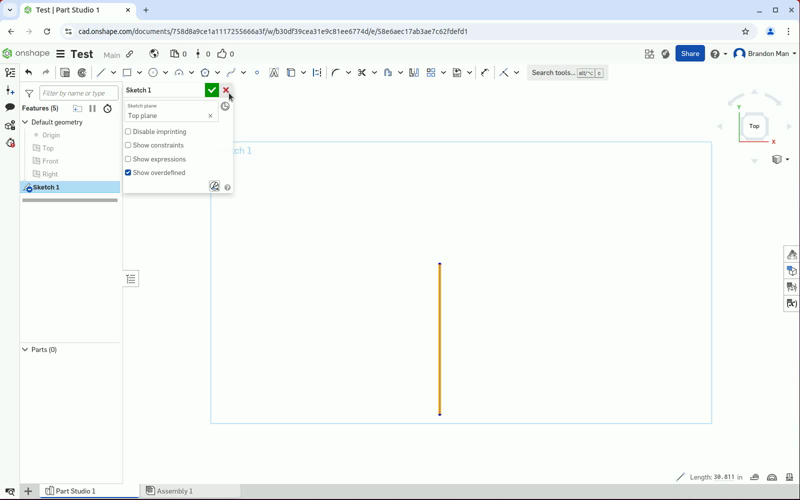
key(shift+h)
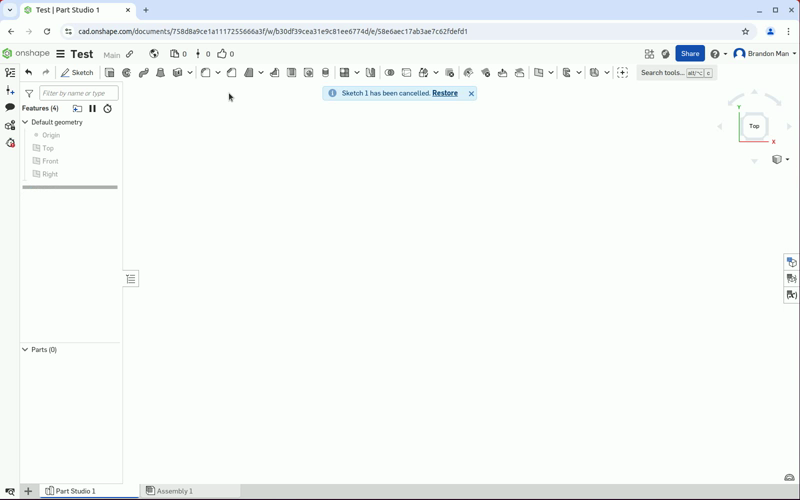
mouse_move(73, 352)
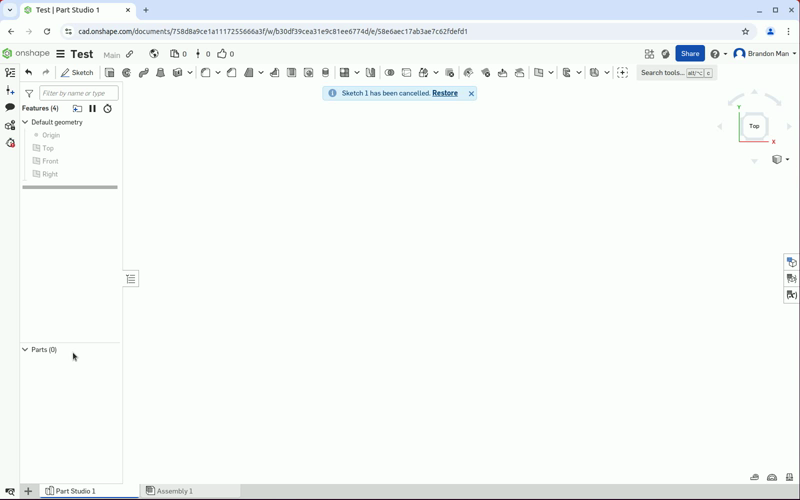
key(y)
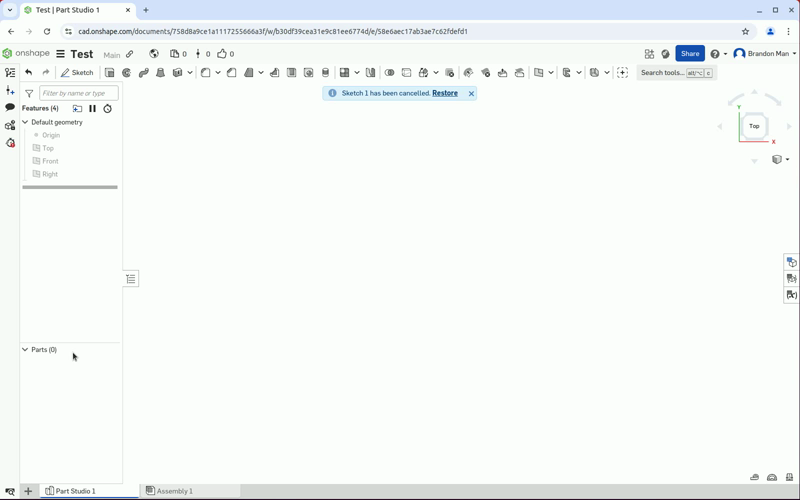
key(shift+p)
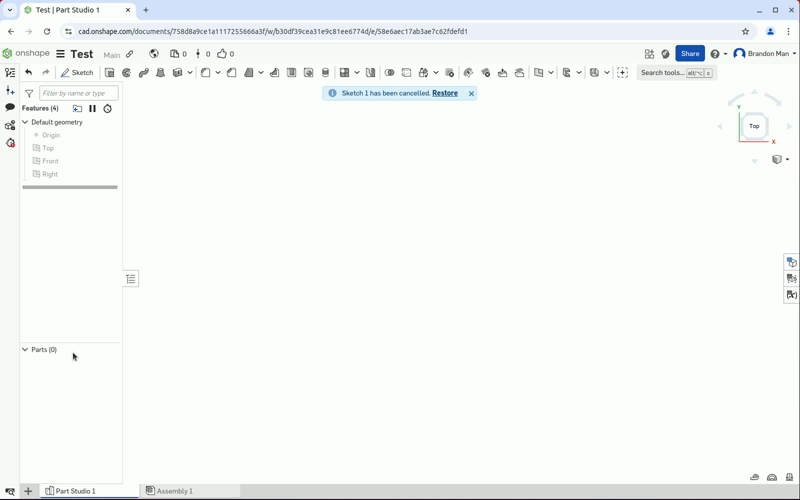
key(space)
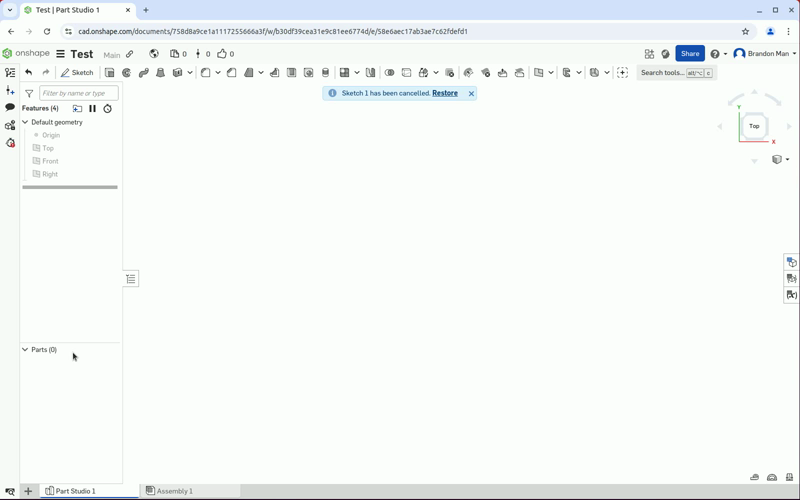
key_down(shift)
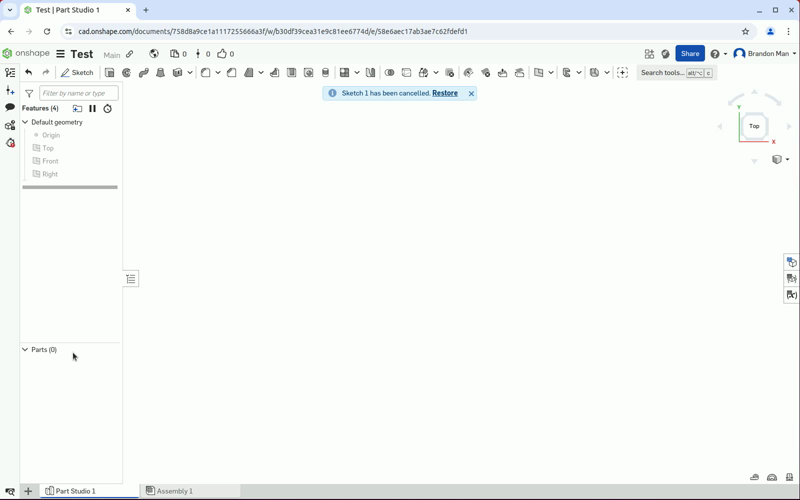
key(up)
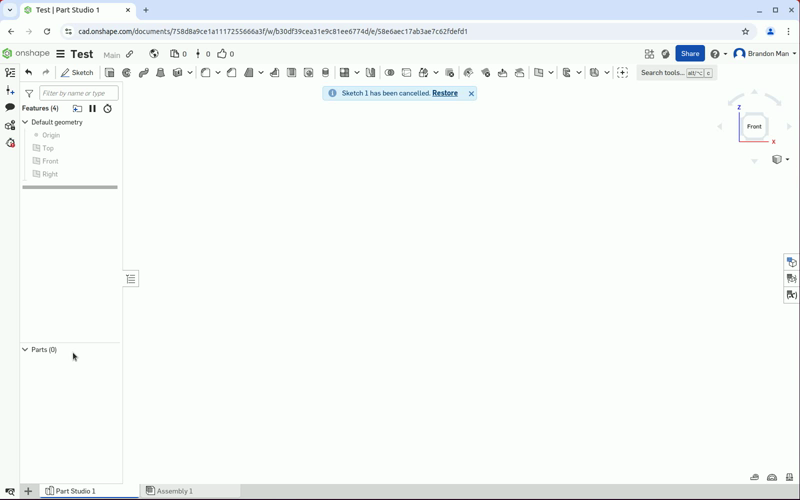
key_up(shift)
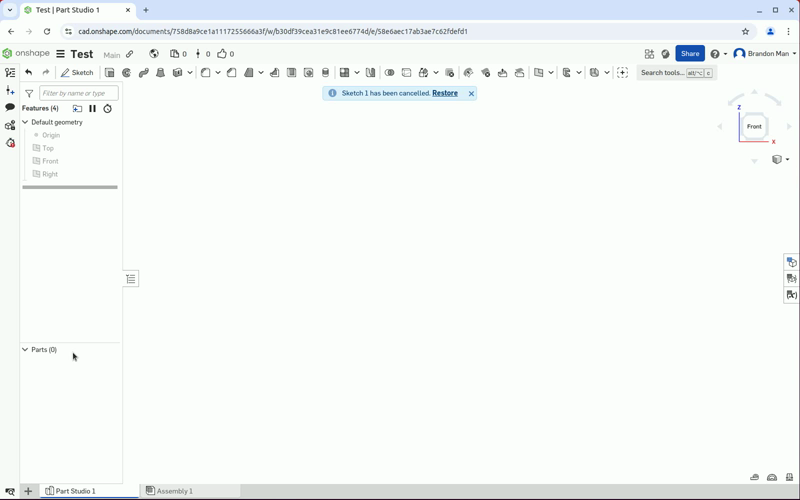
mouse_move(73, 352)
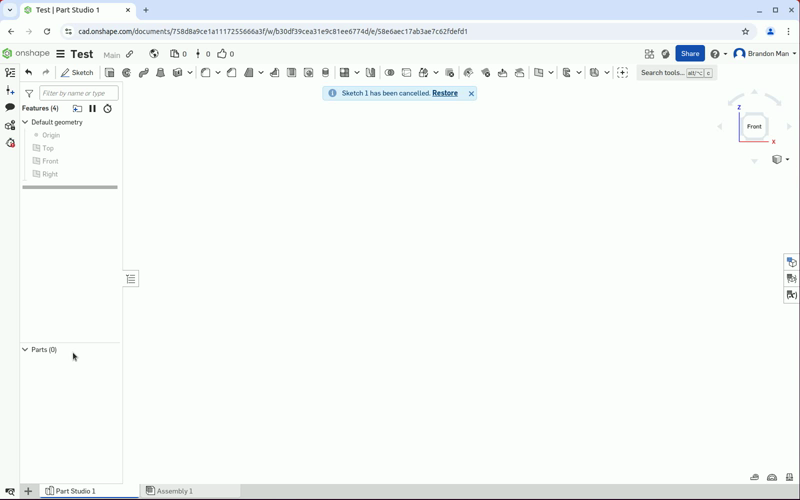
key(shift+y)
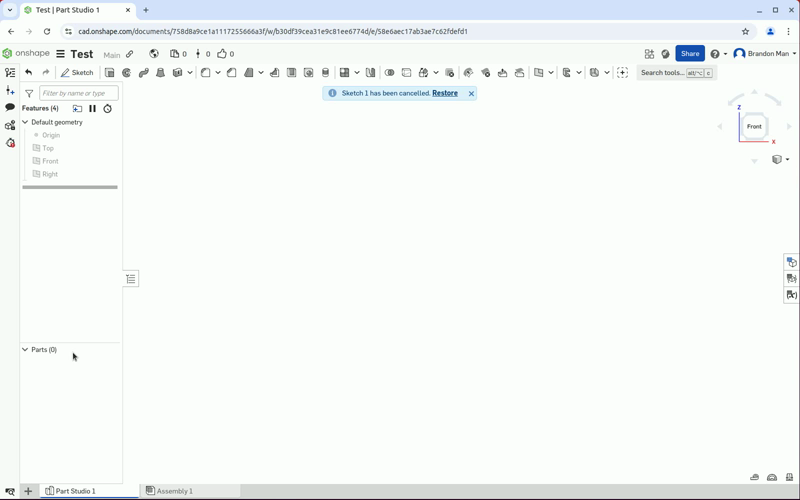
key(shift+s)
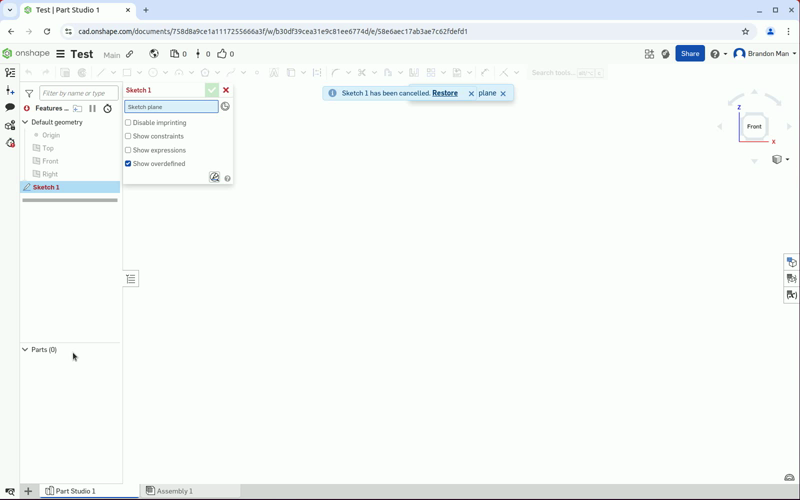
mouse_move(73, 163)
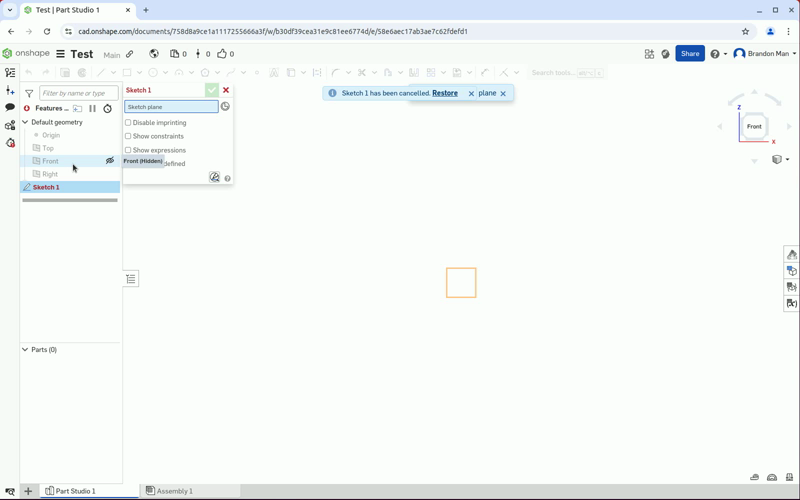
click(73, 163)
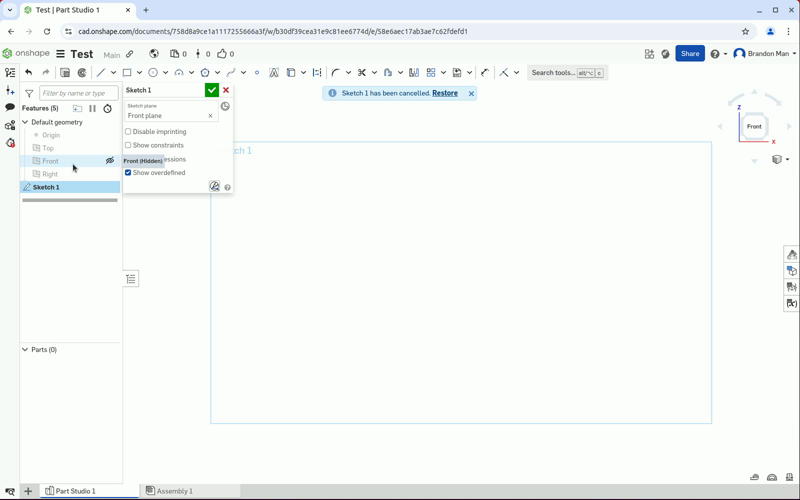
mouse_move(73, 352)
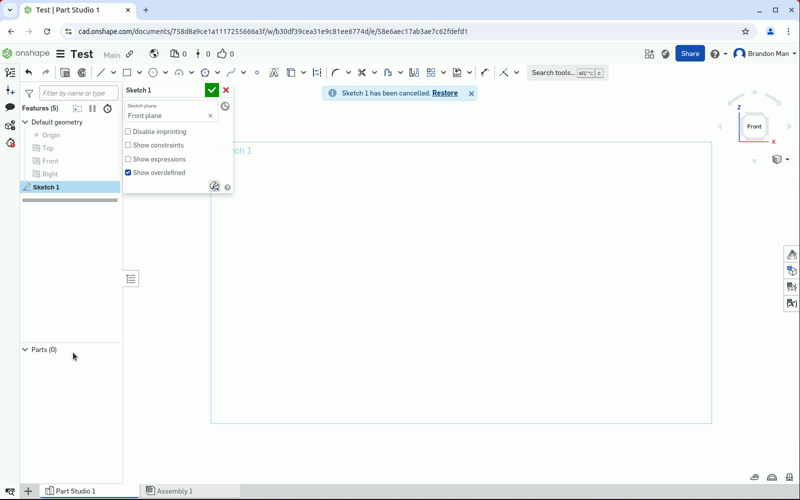
key(y)
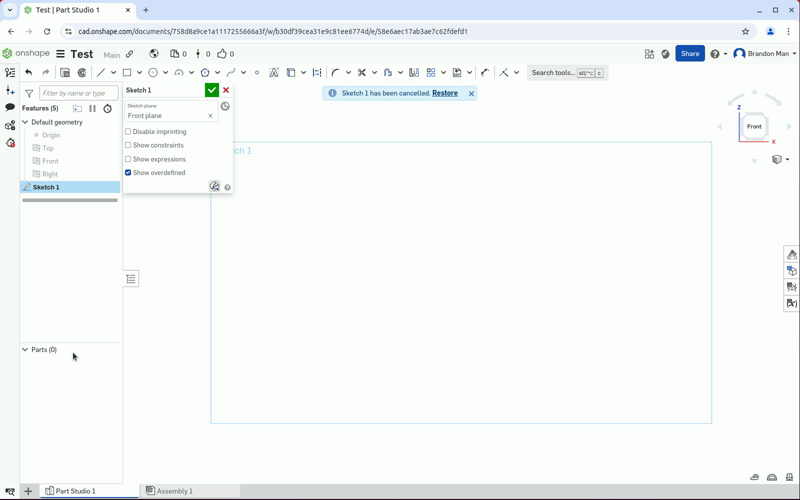
key(l)
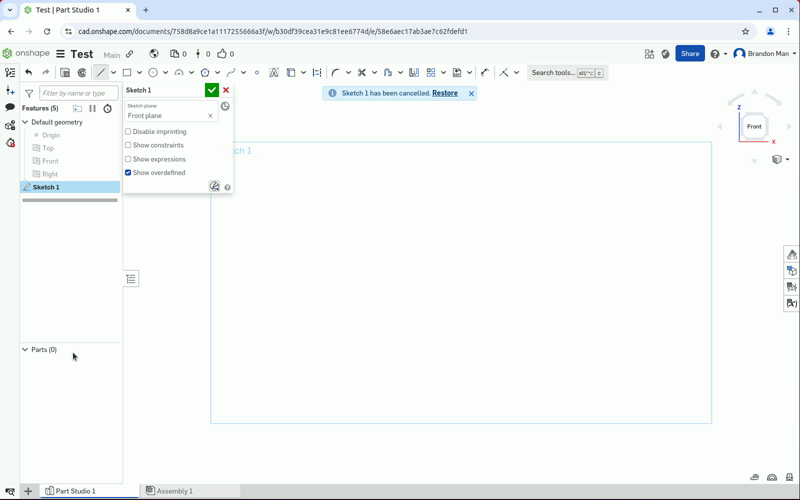
key_down(shift)
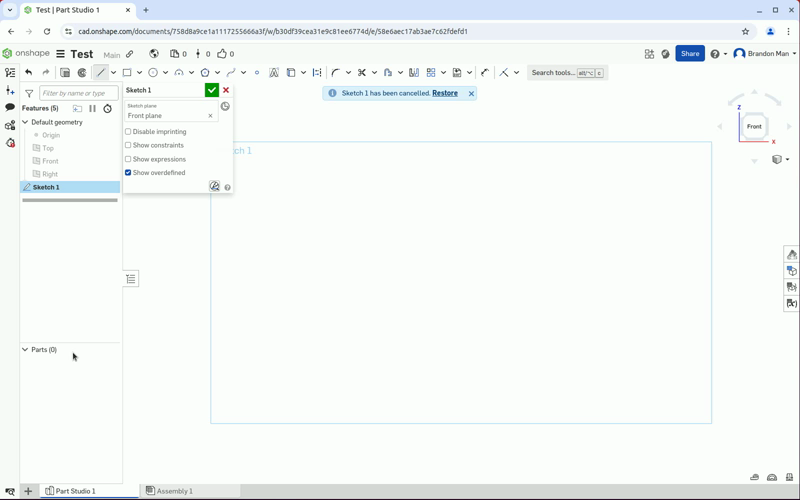
mouse_move(404, 282)
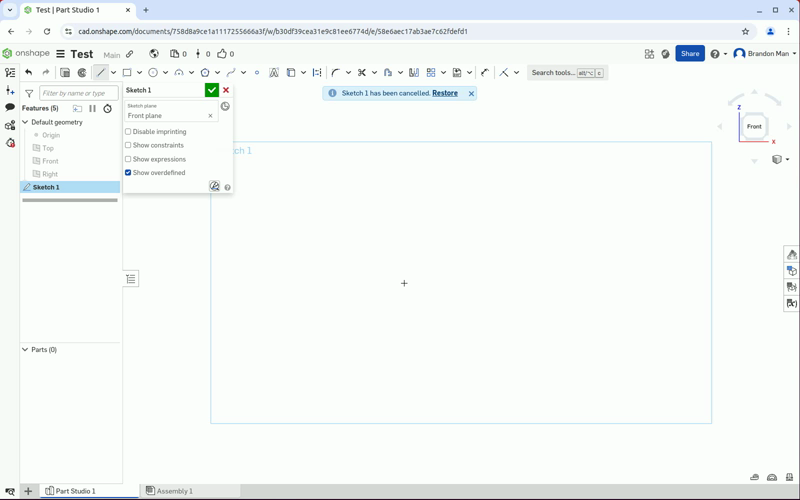
click(404, 282)
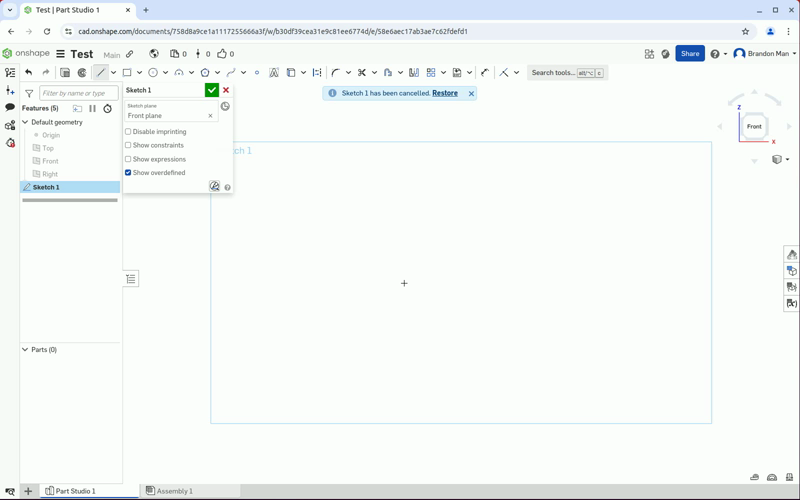
key_up(shift)
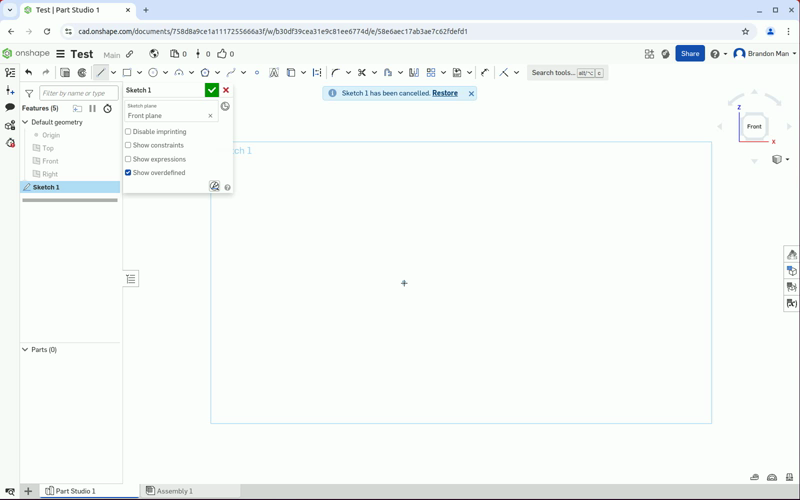
key_down(shift)
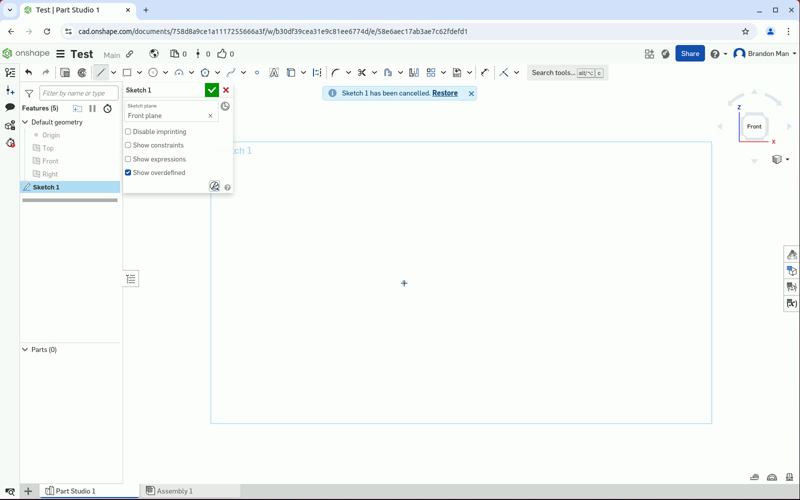
mouse_move(434, 282)
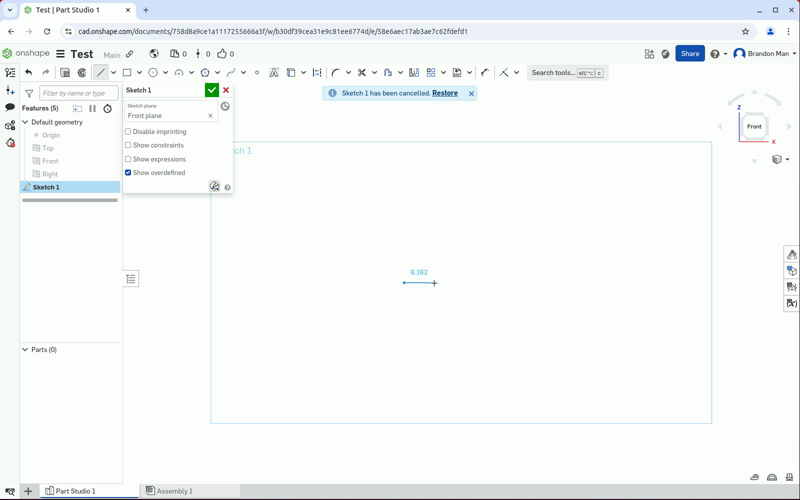
mouse_move(461, 282)
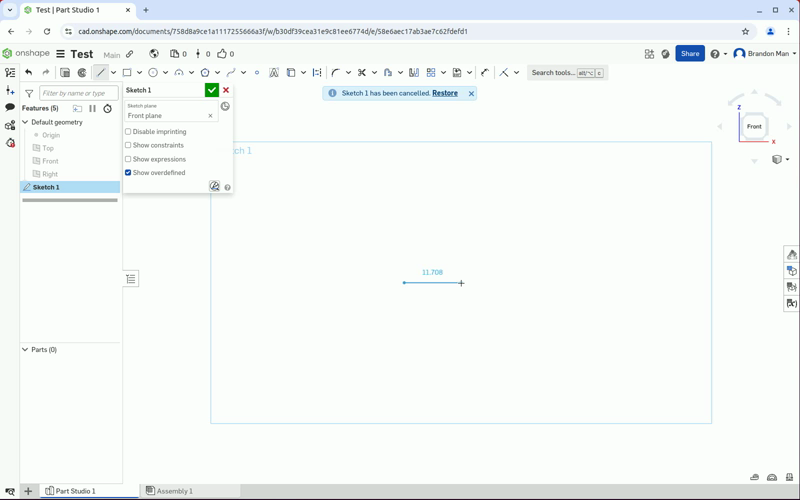
click(461, 282)
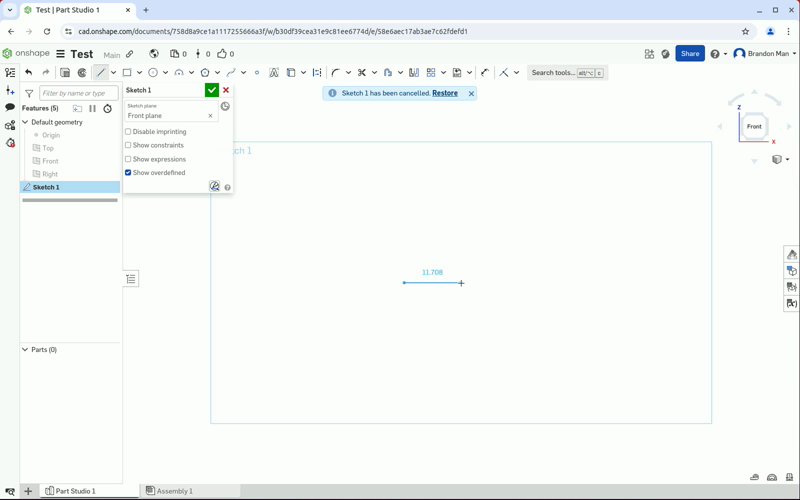
key_up(shift)
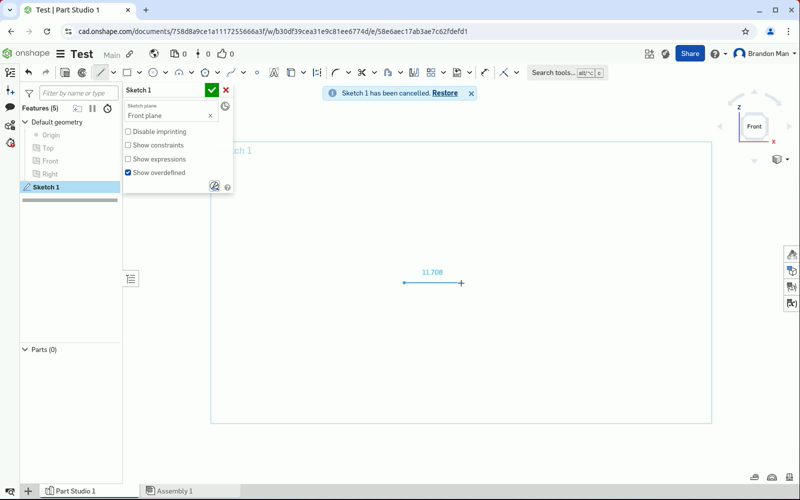
key_down(shift)
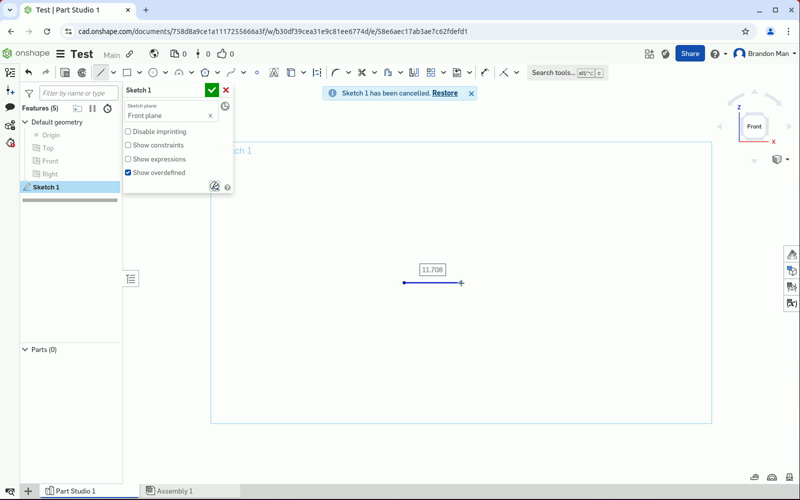
mouse_move(461, 170)
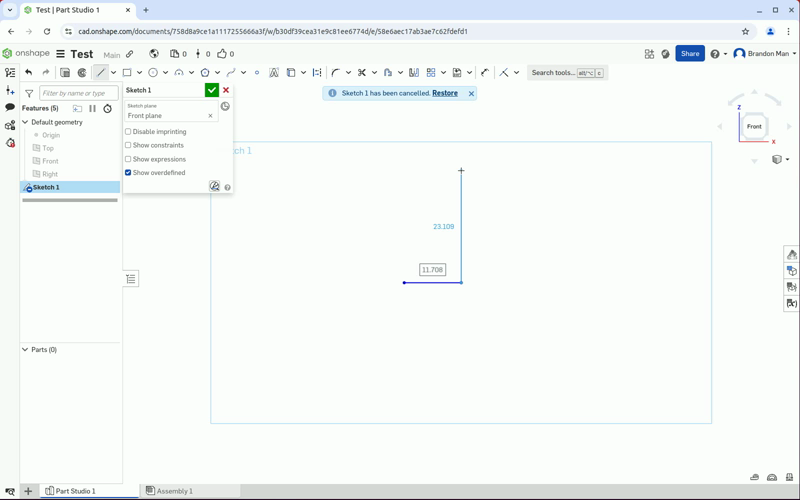
click(461, 170)
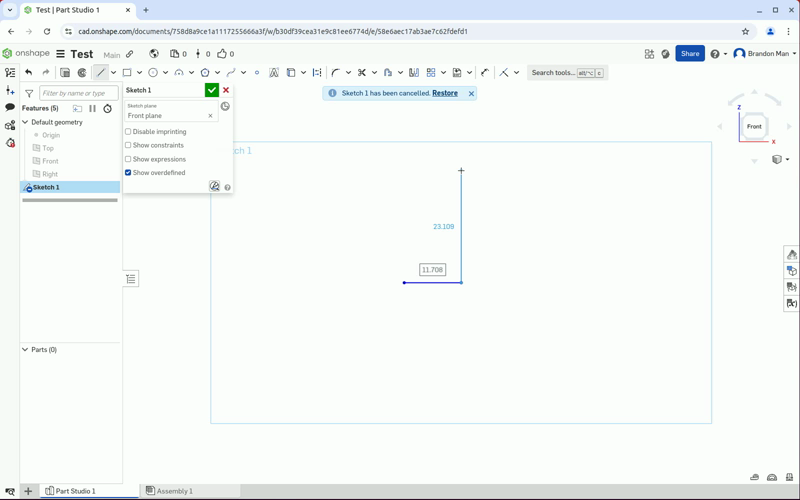
key_up(shift)
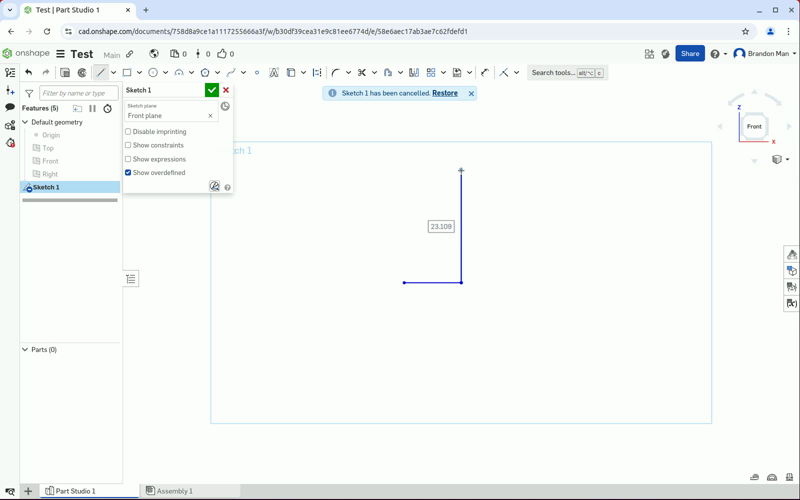
key_down(shift)
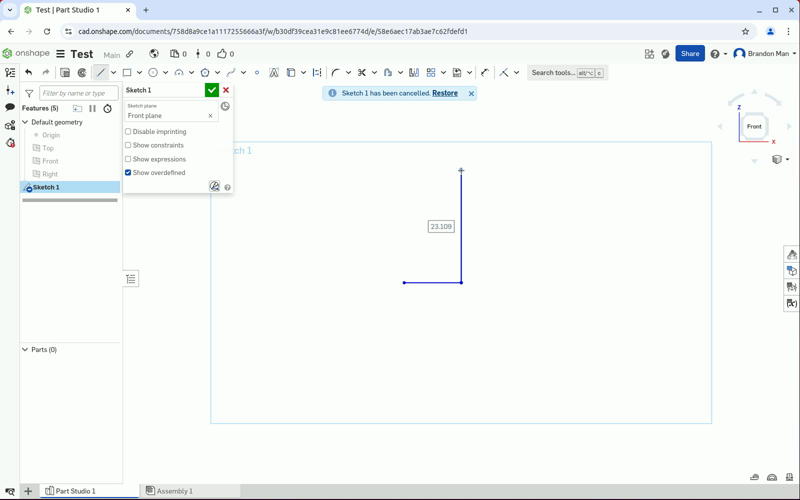
mouse_move(491, 170)
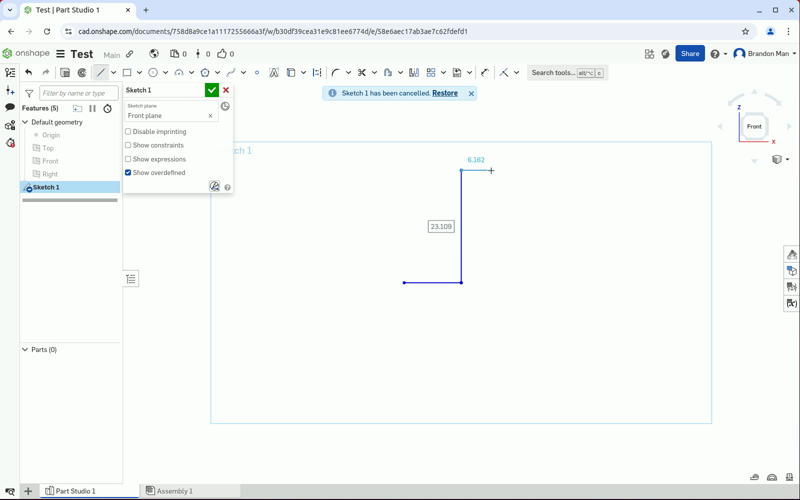
mouse_move(404, 170)
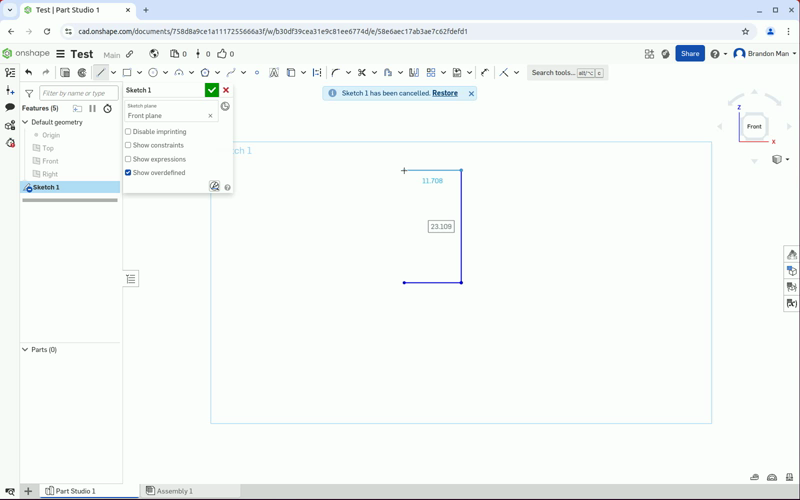
click(404, 170)
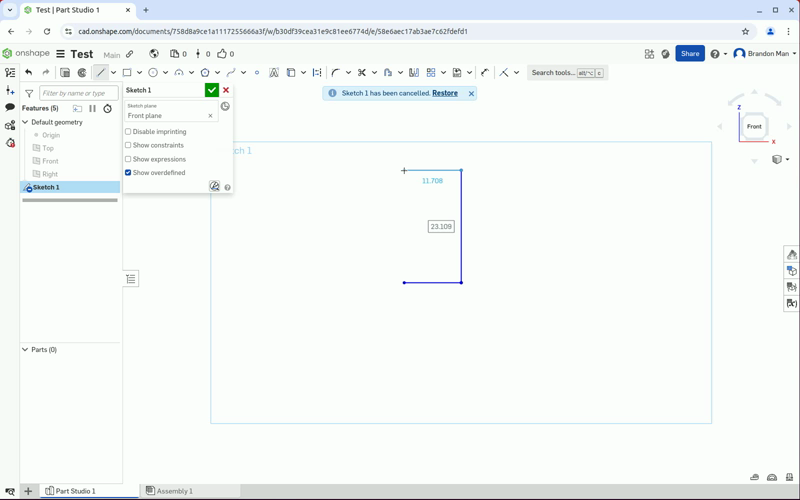
key_up(shift)
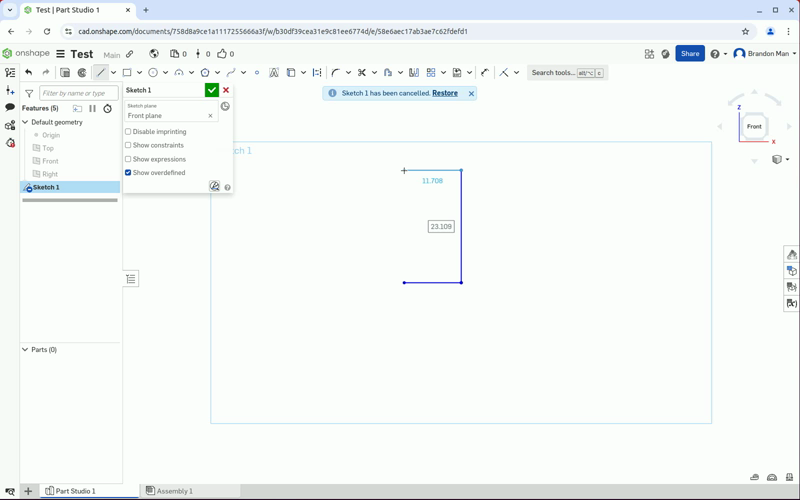
key_down(shift)
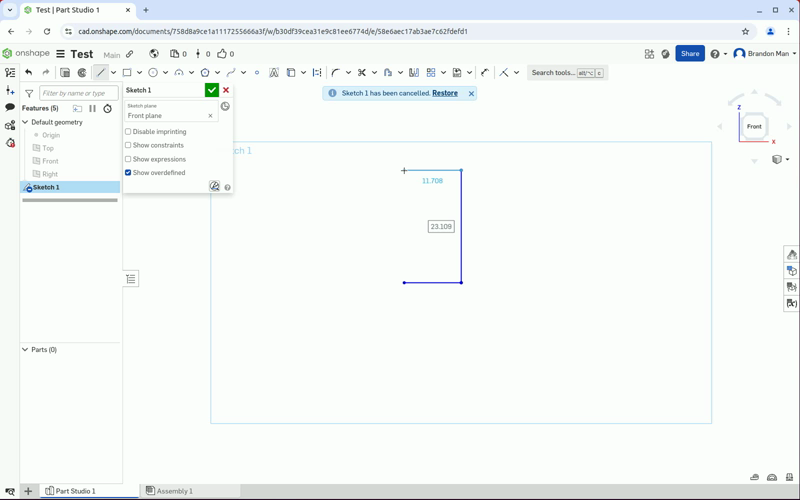
mouse_move(404, 282)
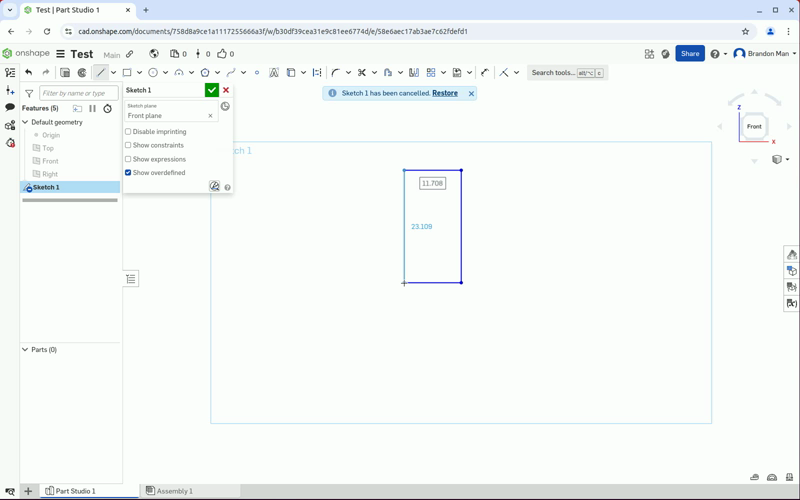
key_up(shift)
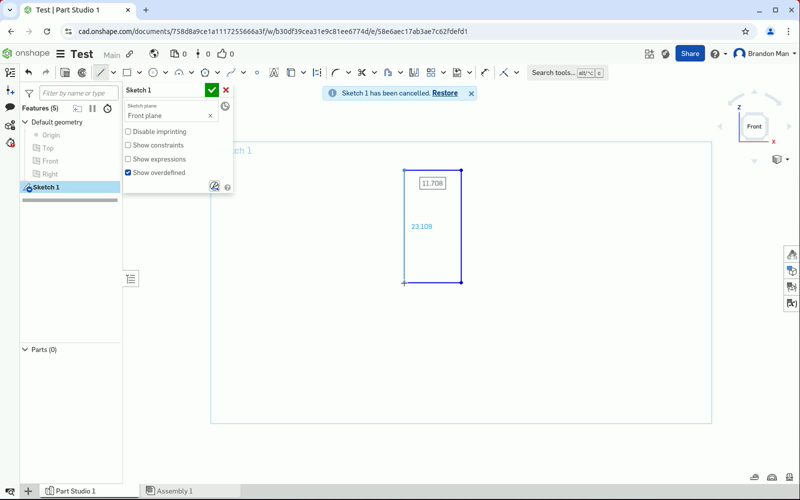
click(404, 282)
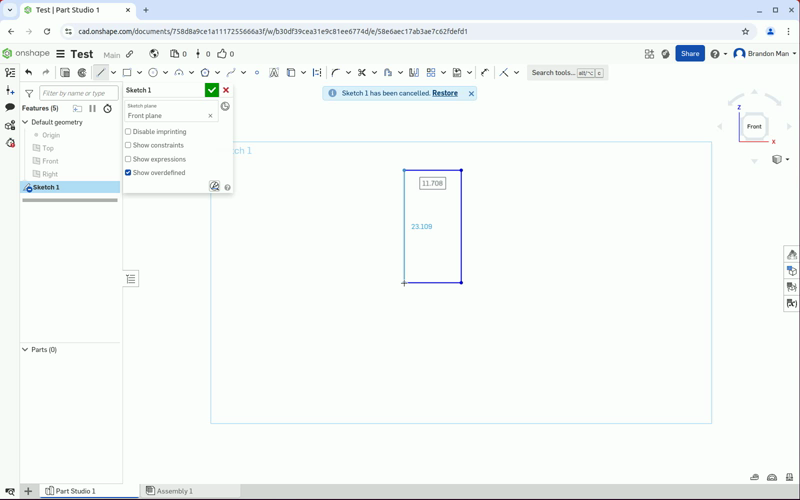
key(esc)
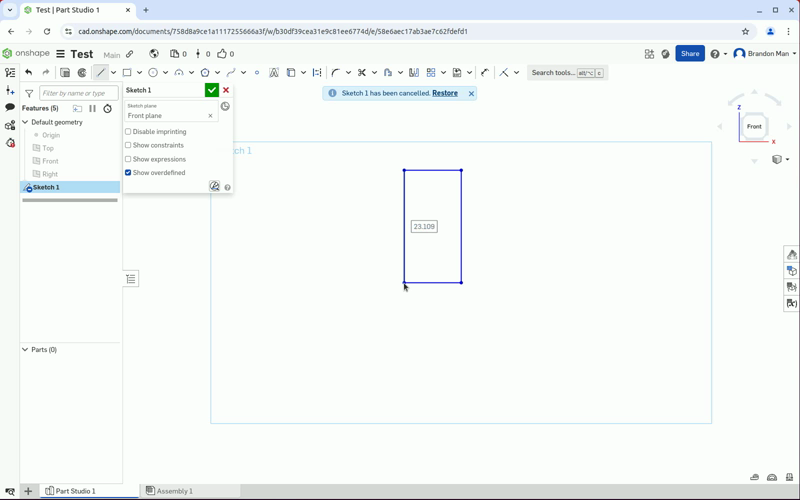
mouse_move(412, 269)
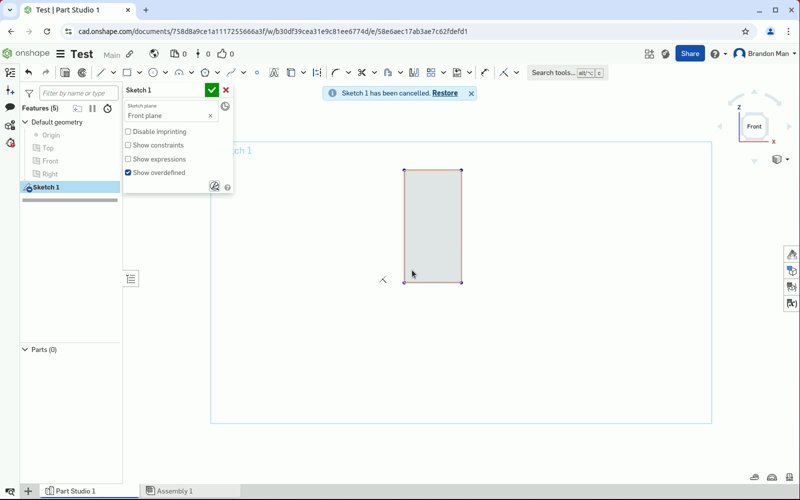
click(412, 269)
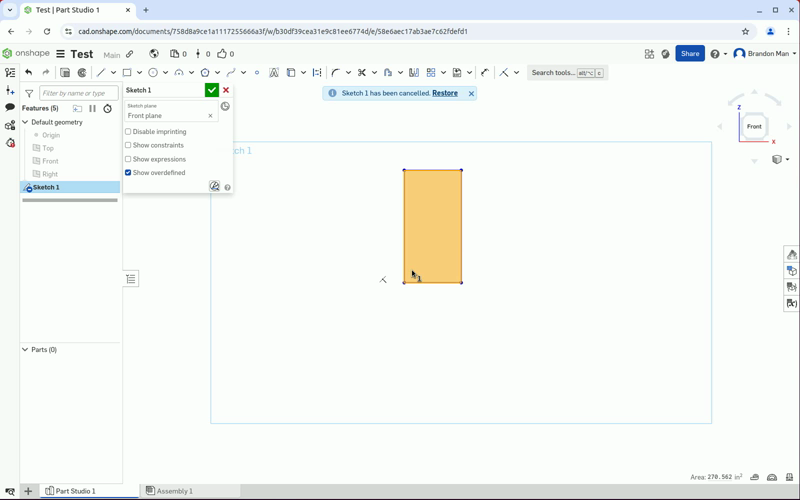
mouse_move(73, 352)
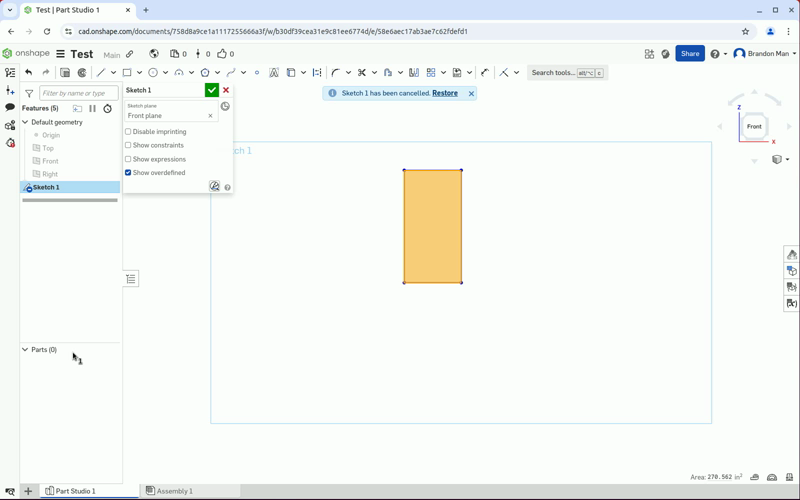
key(shift+y)
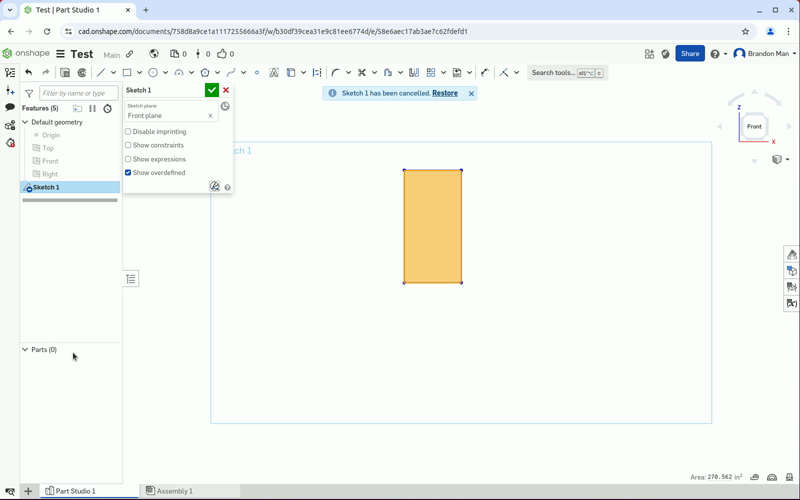
key(shift+e)
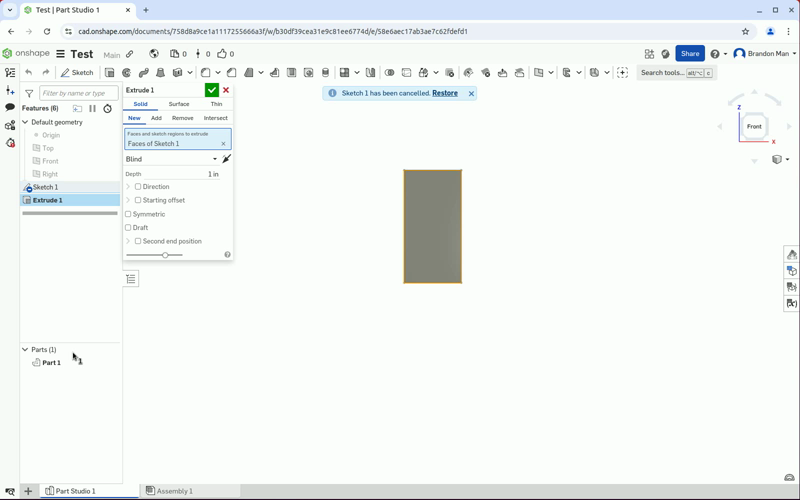
mouse_move(143, 106)
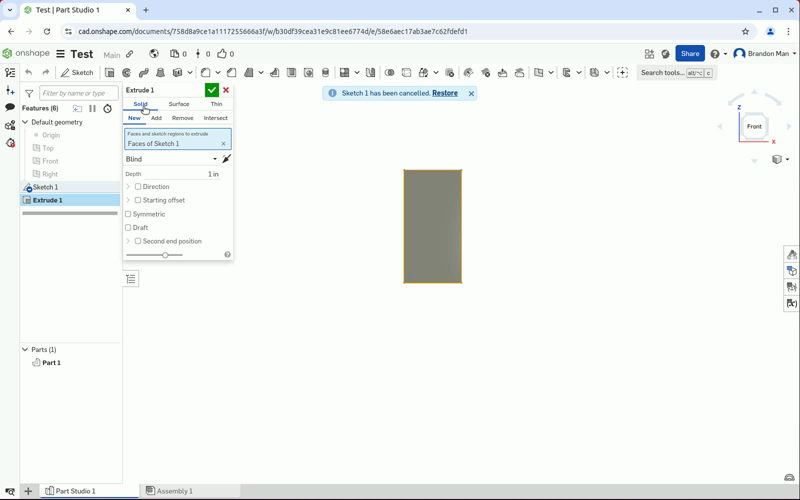
click(143, 106)
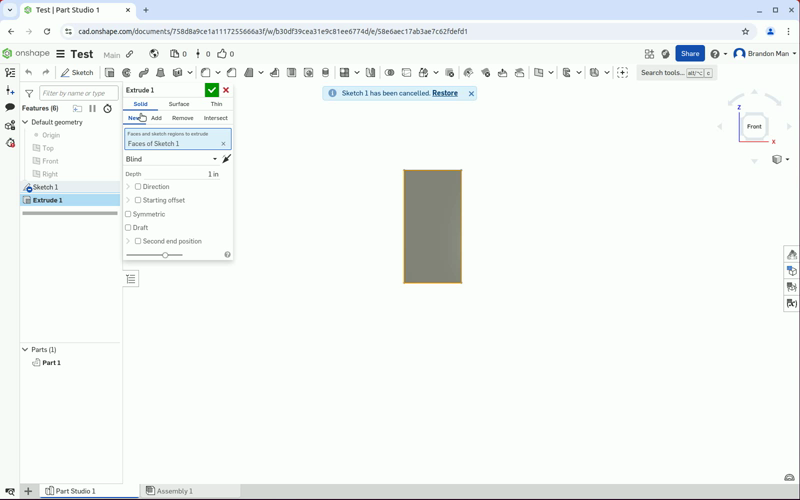
mouse_move(137, 120)
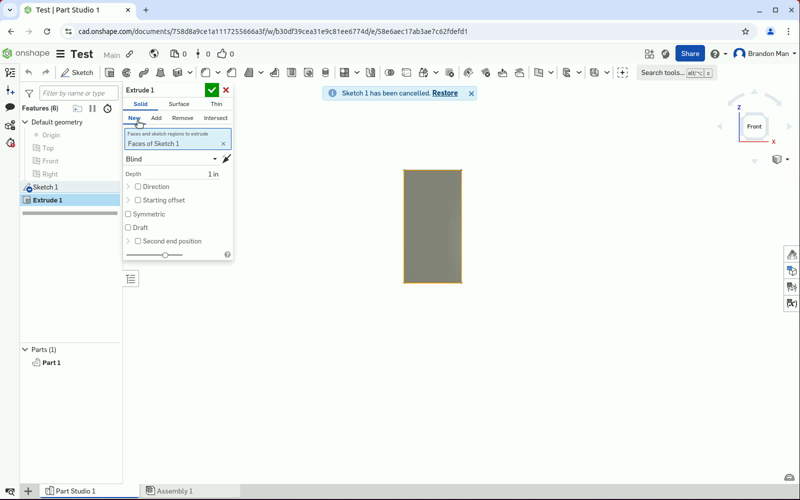
click(137, 120)
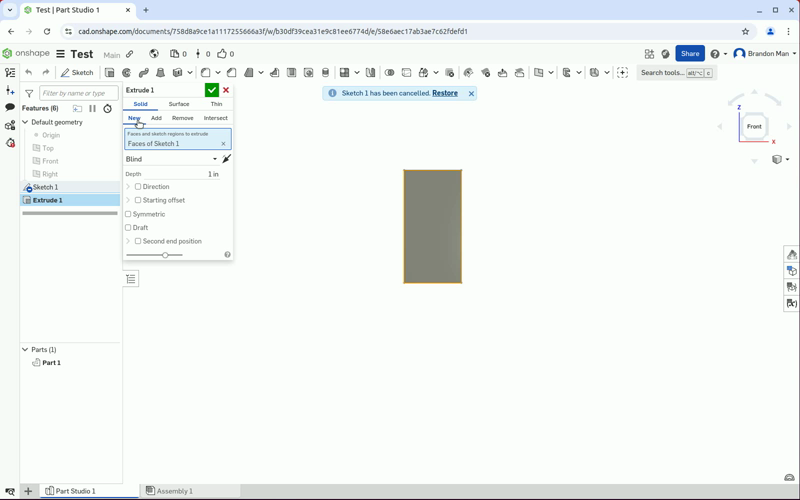
key(tab, 4)
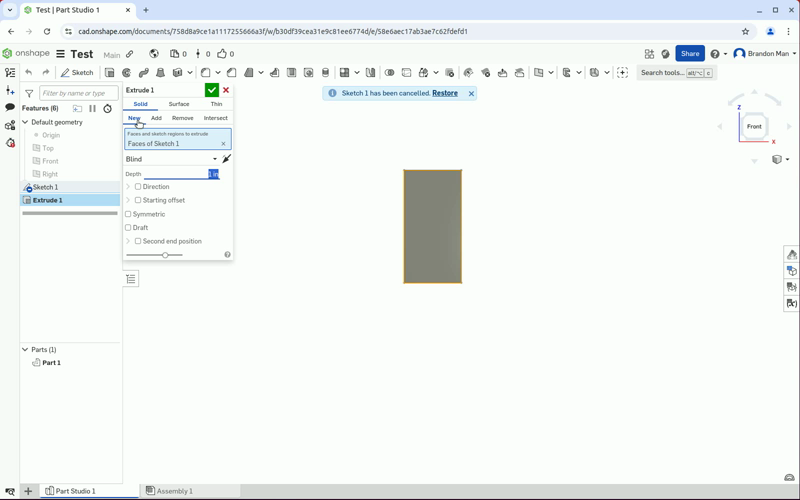
text(23.108)
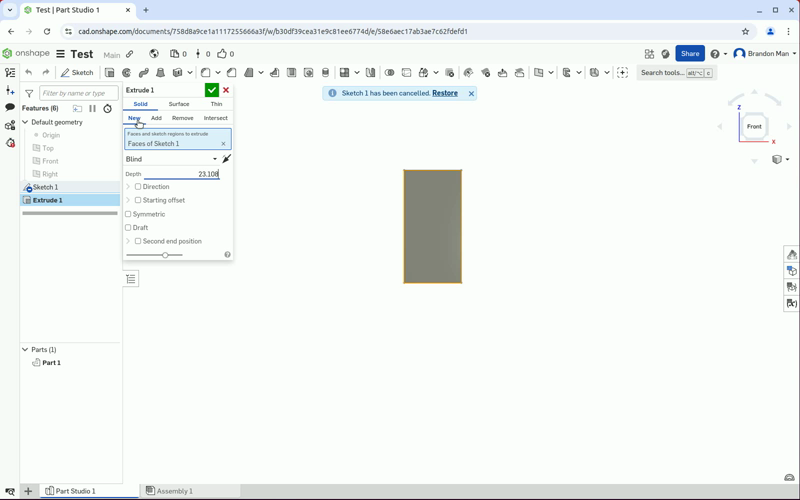
key(enter)
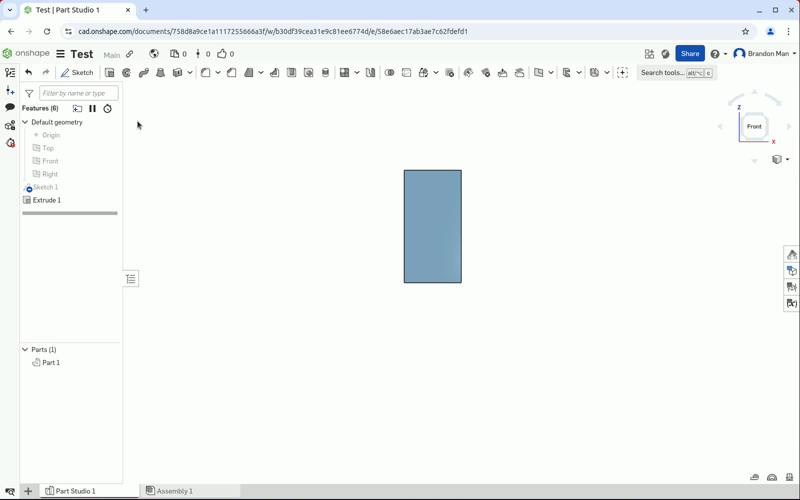
key(shift+h)
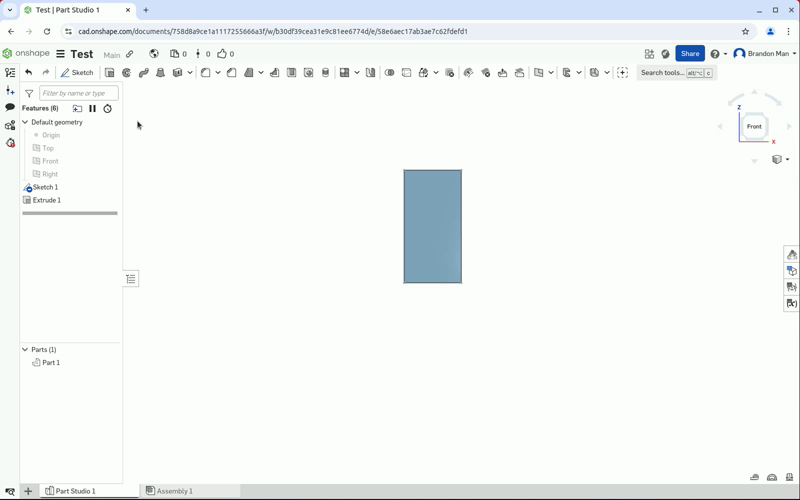
key(shift+h)
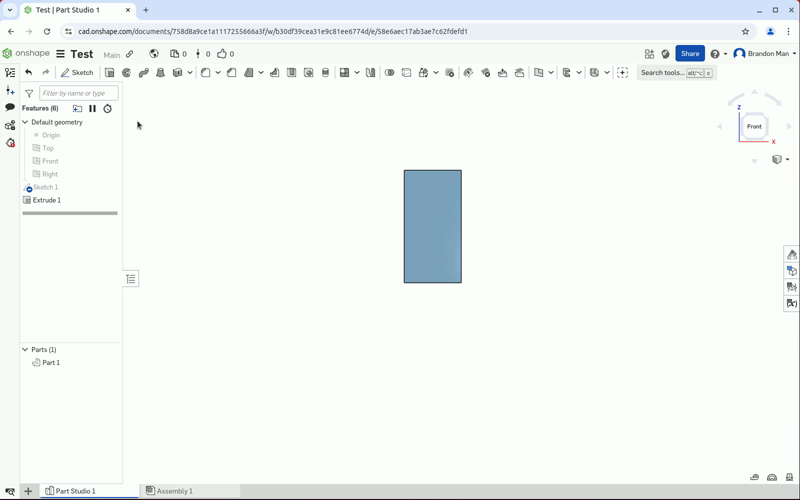
mouse_move(73, 189)
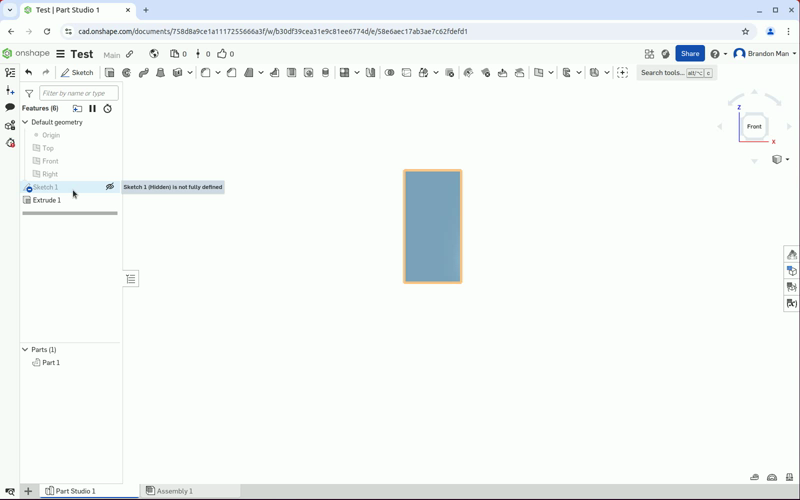
click(73, 189)
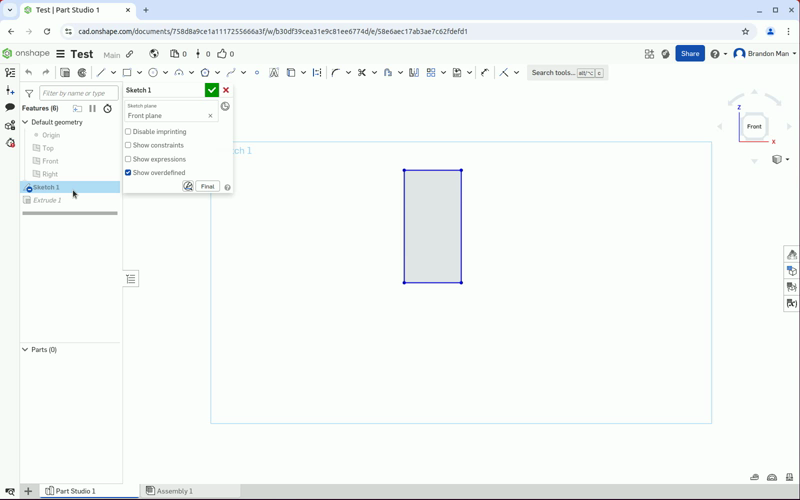
mouse_move(229, 92)
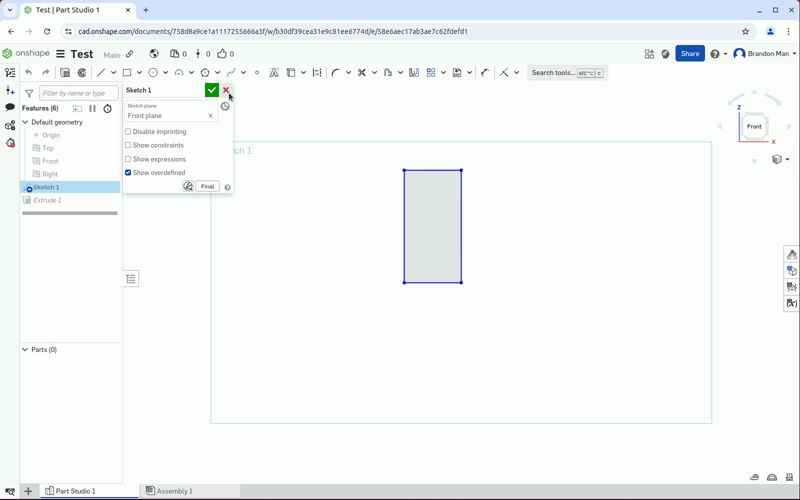
click(229, 92)
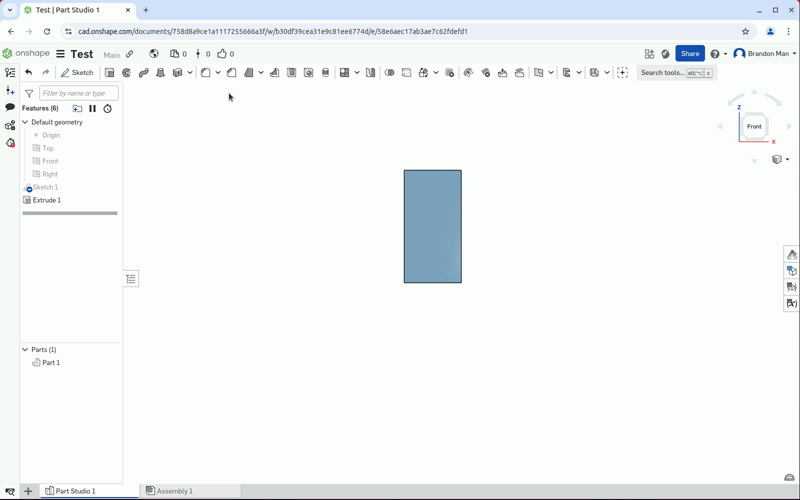
mouse_move(73, 352)
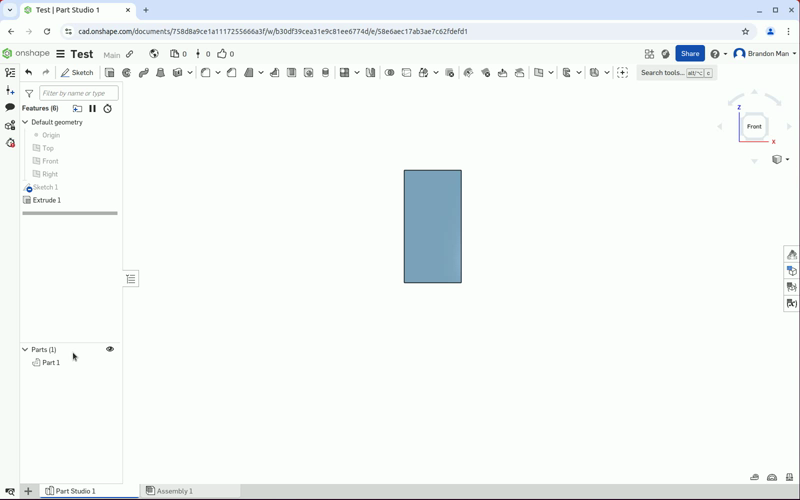
key(y)
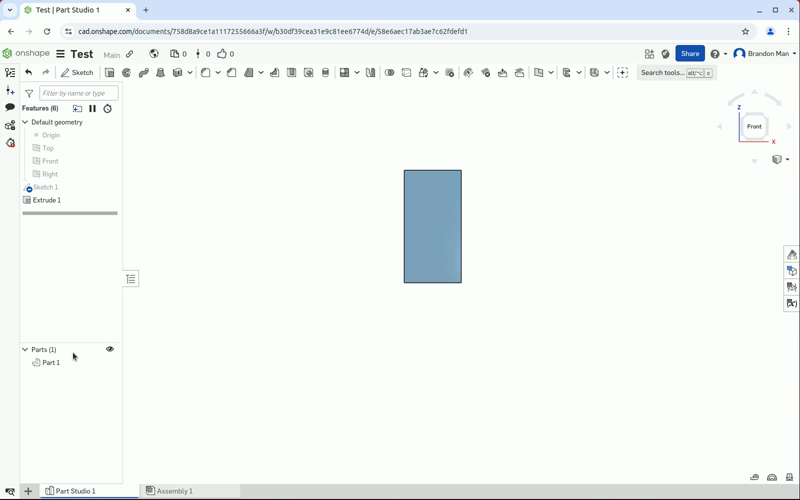
key(shift+p)
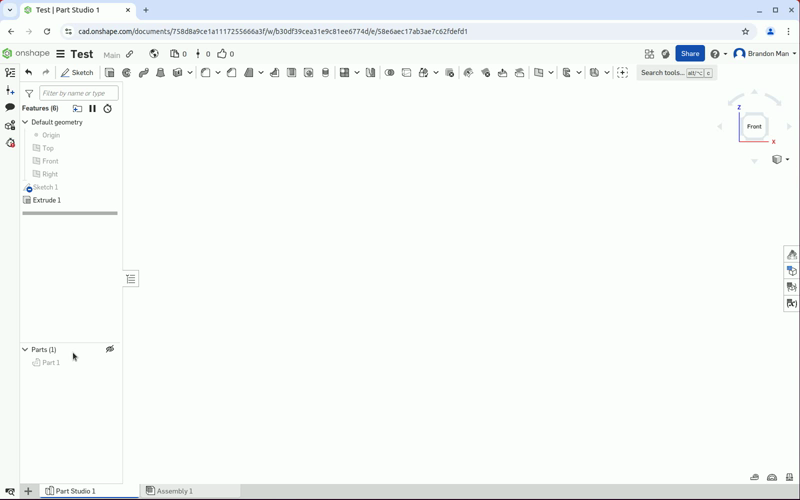
key(space)
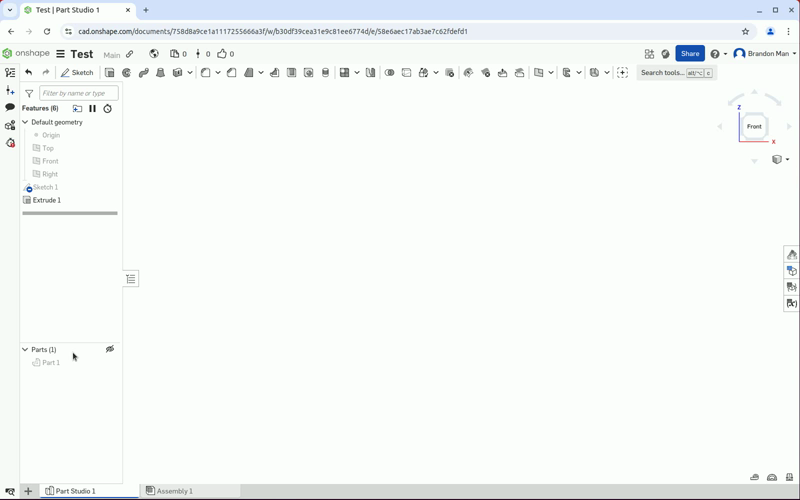
key_down(shift)
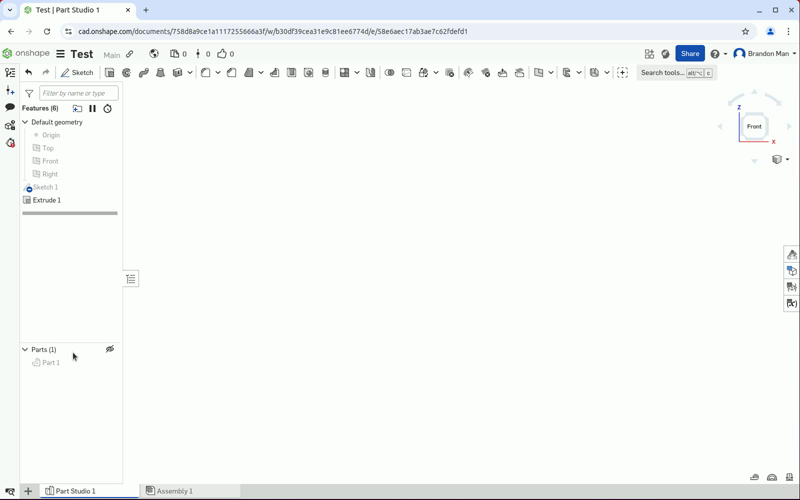
key(left)
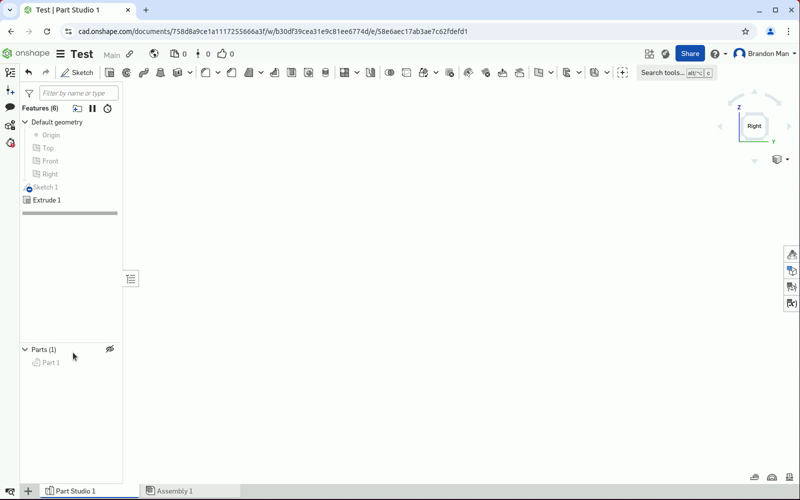
key_up(shift)
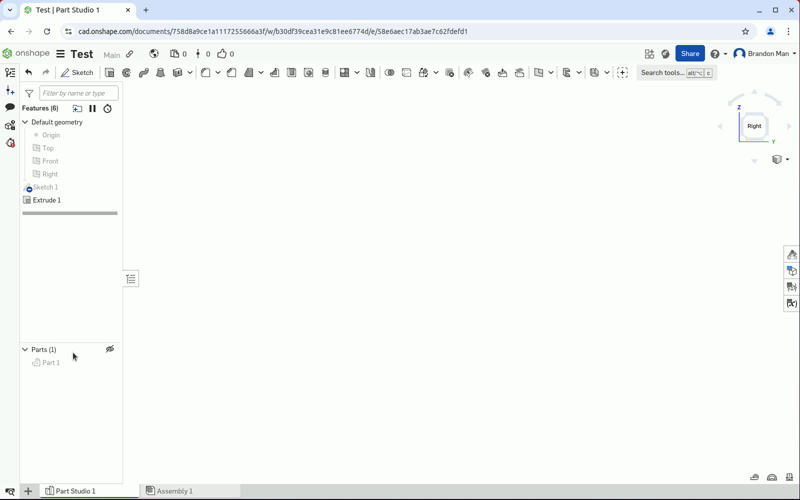
mouse_move(73, 352)
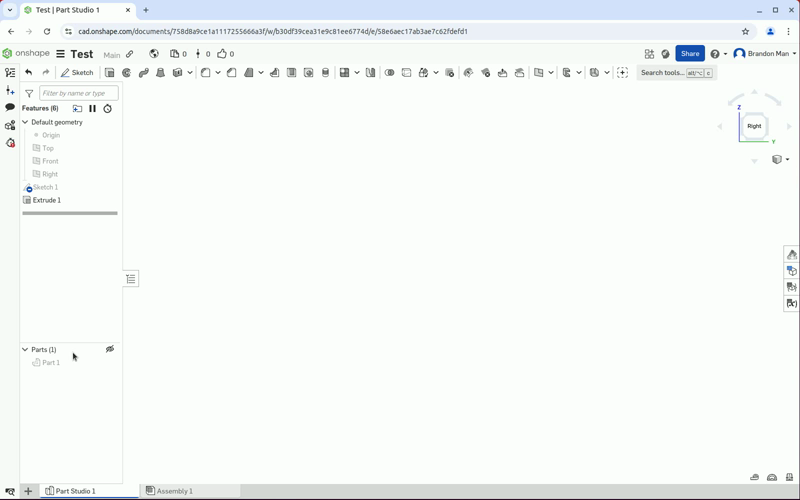
key(shift+y)
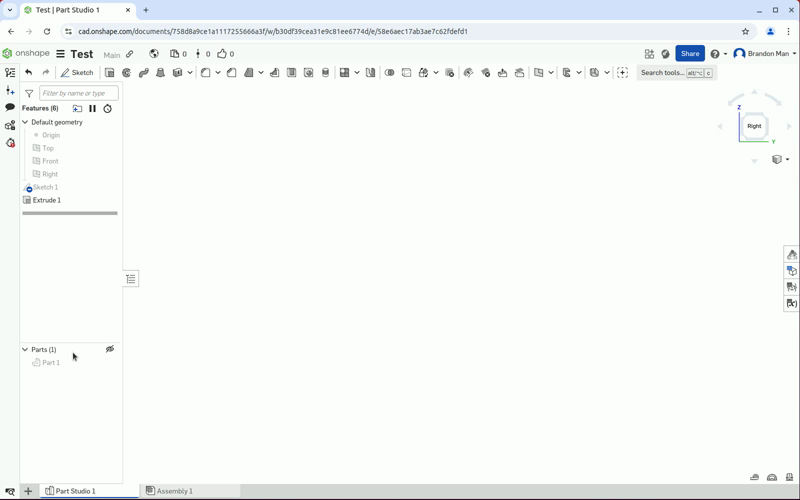
key(shift+s)
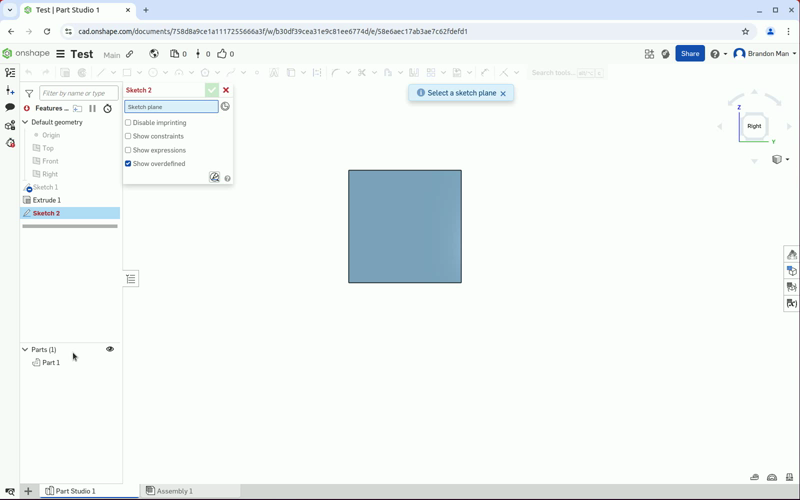
mouse_move(73, 176)
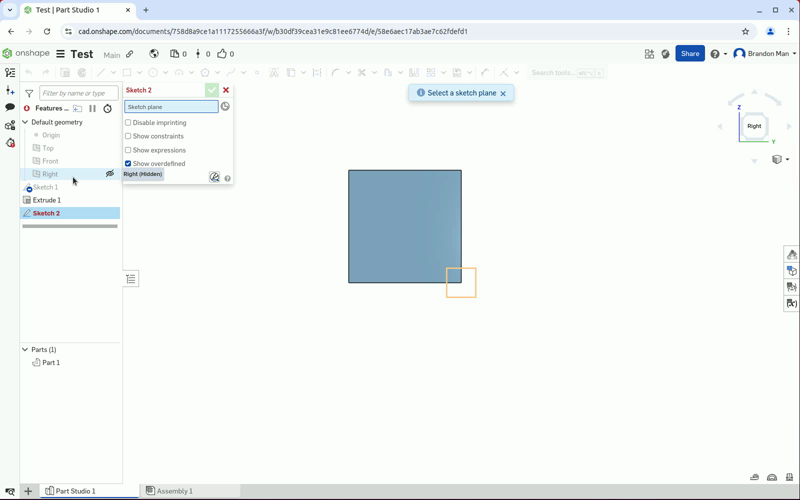
click(73, 176)
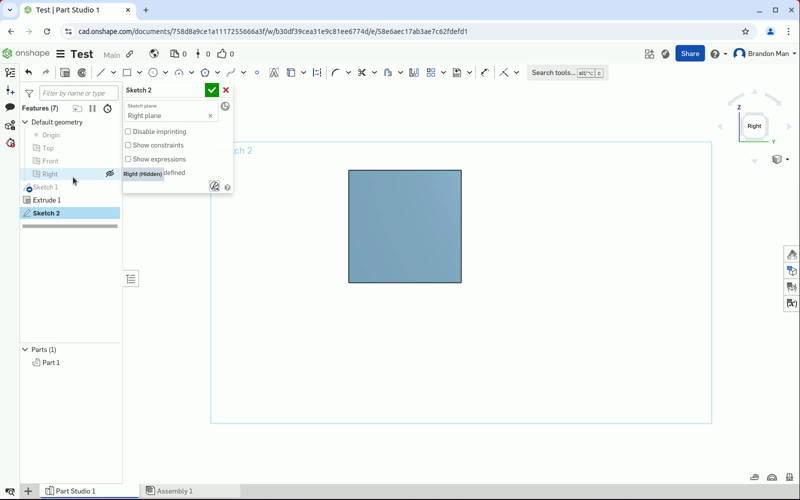
mouse_move(73, 352)
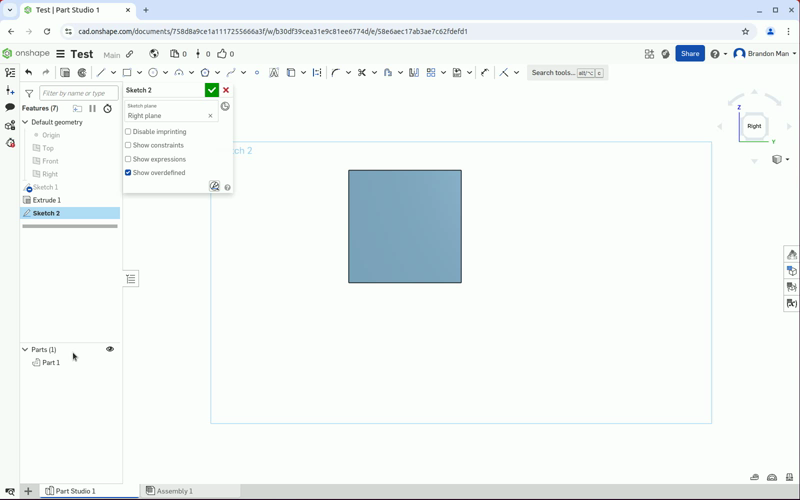
key(y)
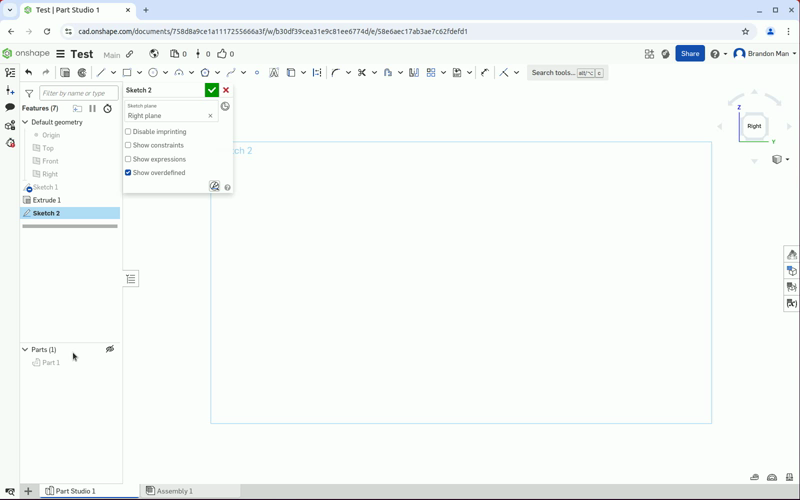
key(l)
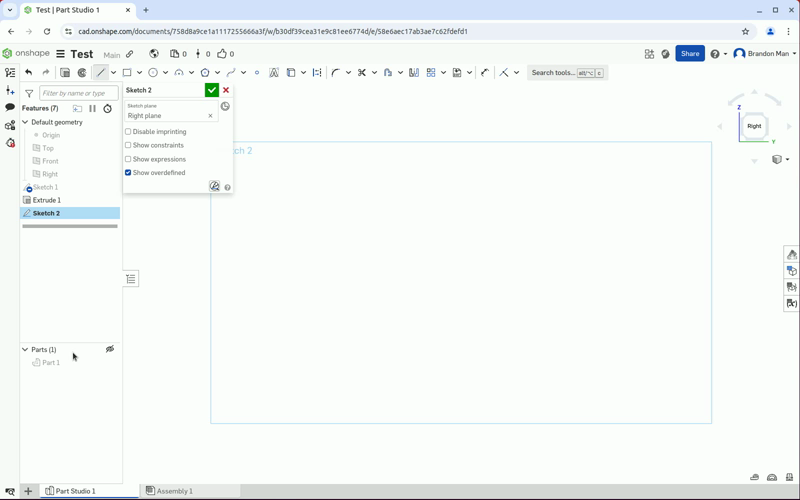
key_down(shift)
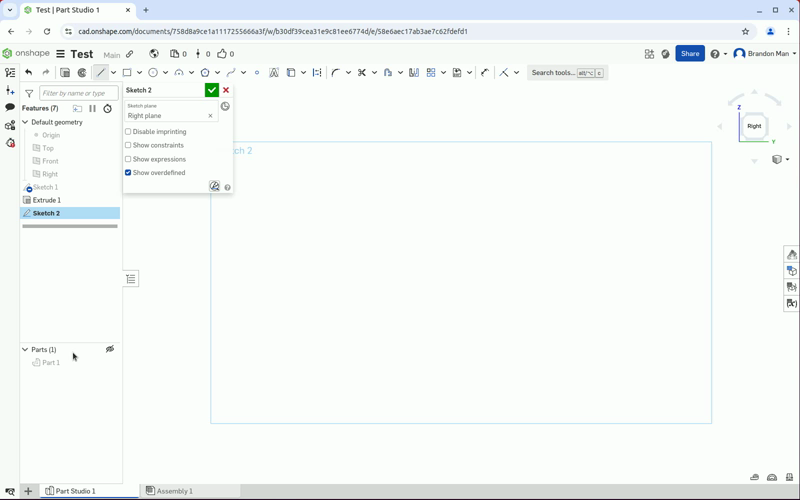
mouse_move(348, 282)
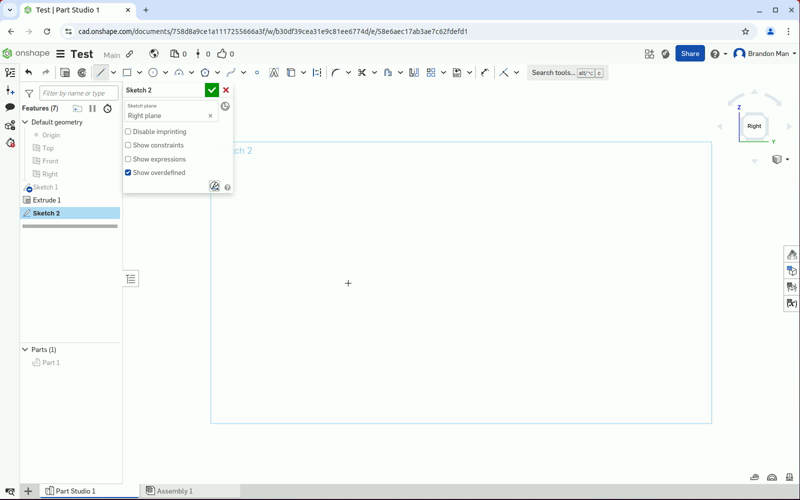
click(348, 282)
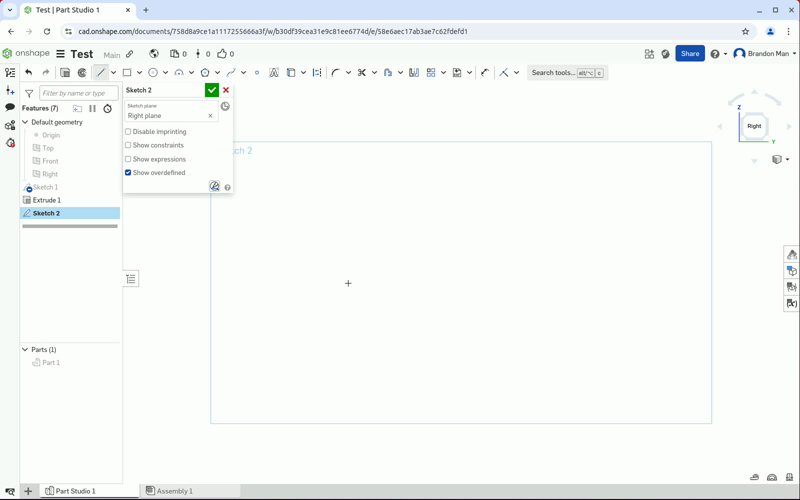
key_up(shift)
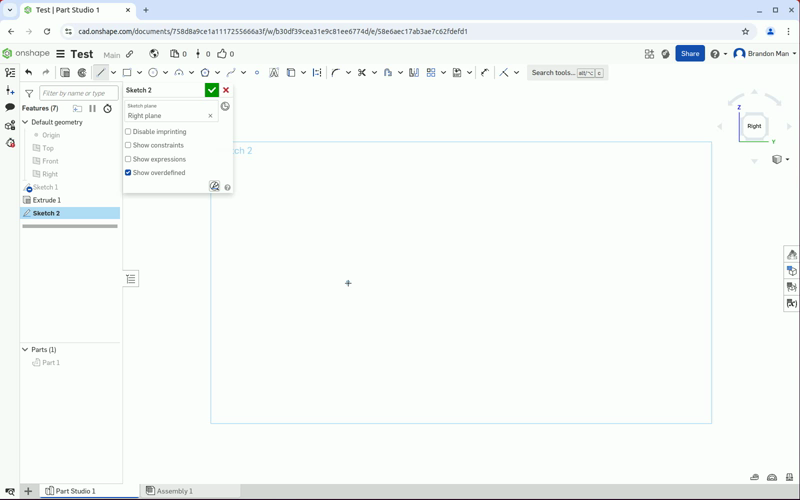
key_down(shift)
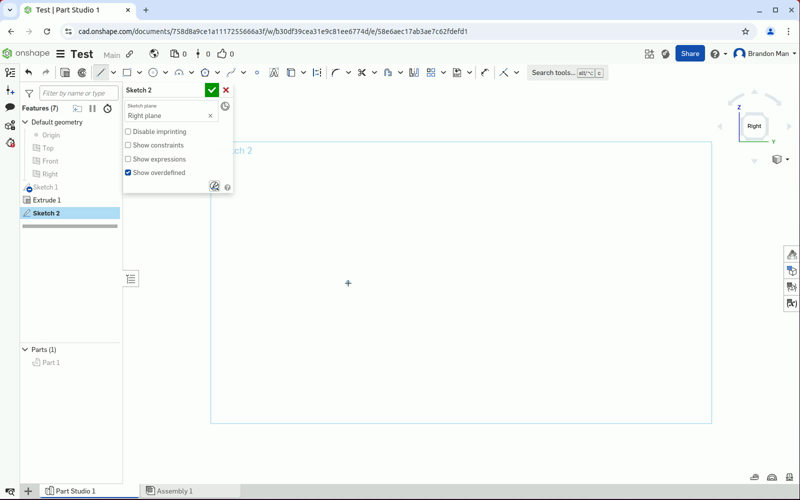
mouse_move(378, 282)
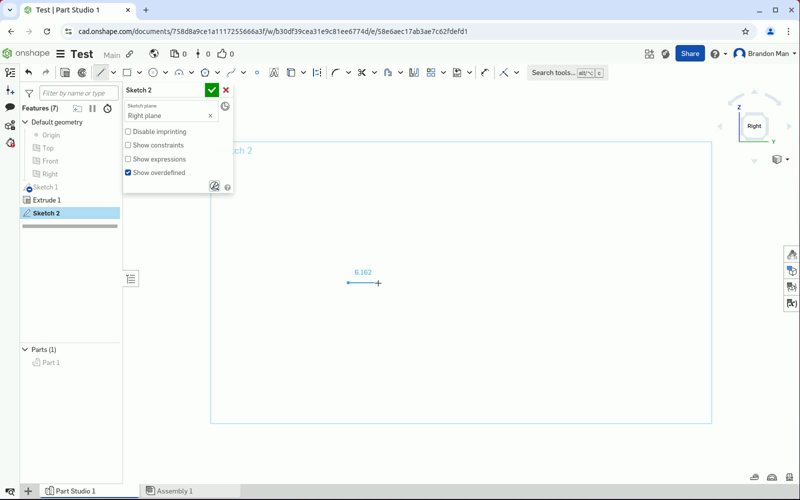
mouse_move(404, 282)
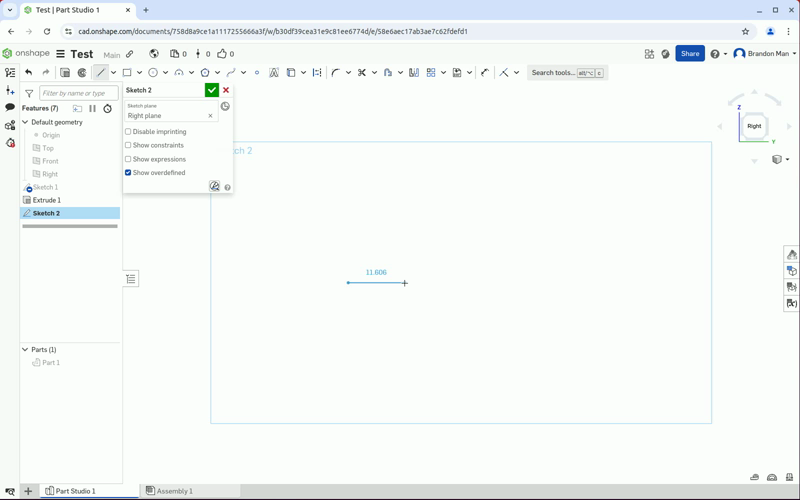
click(404, 282)
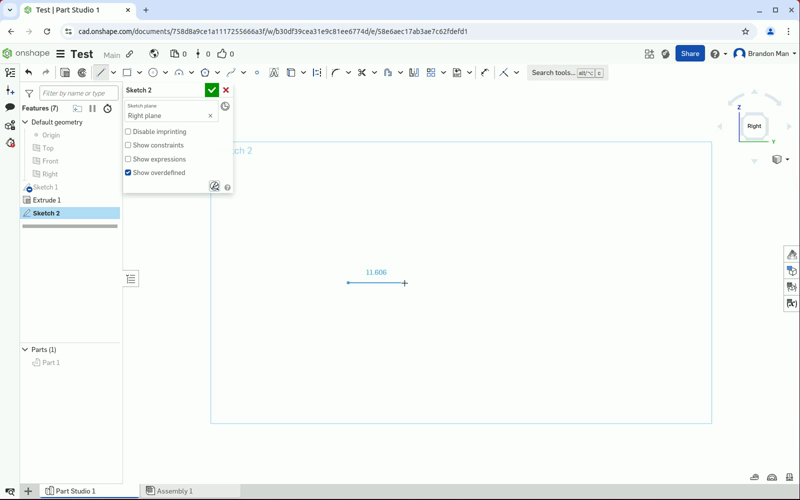
key_up(shift)
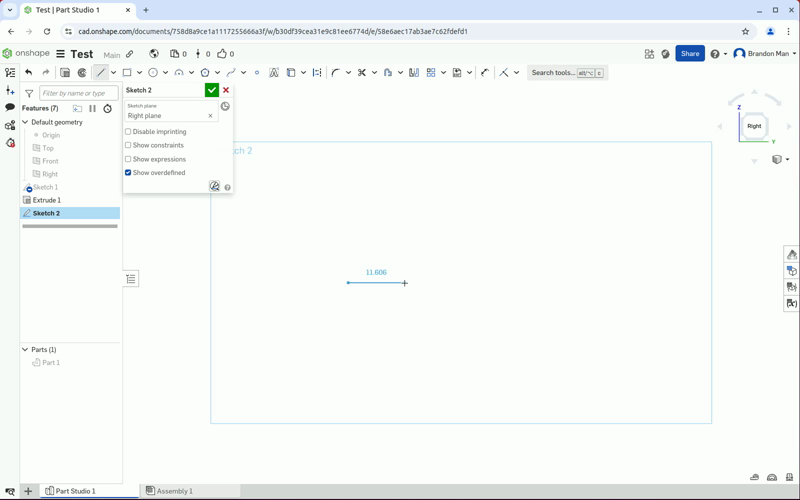
key_down(shift)
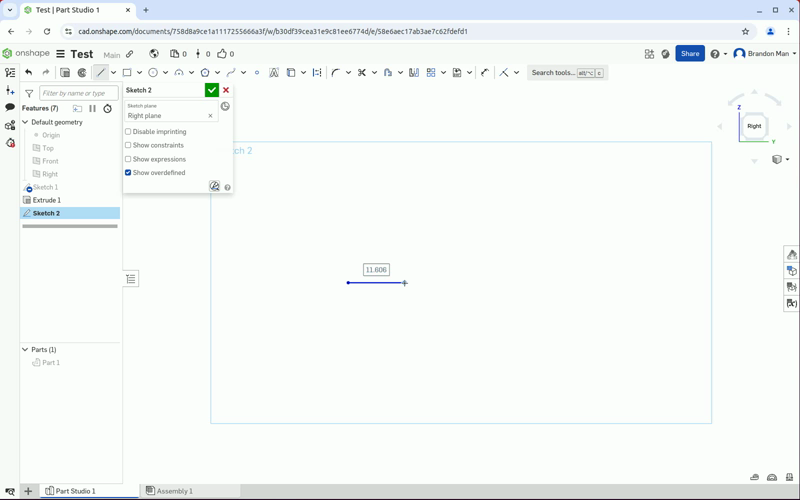
mouse_move(434, 282)
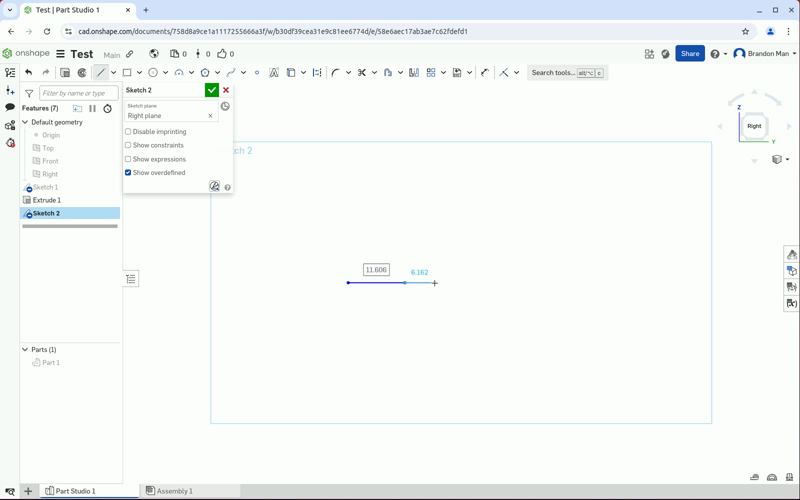
mouse_move(404, 226)
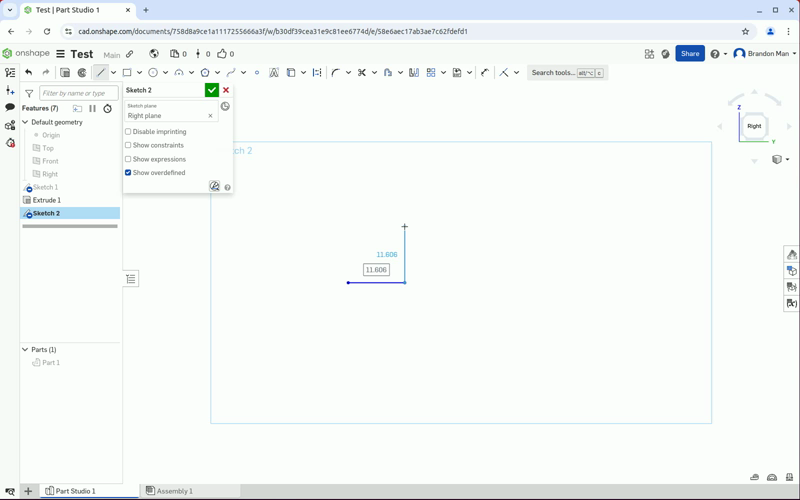
click(404, 226)
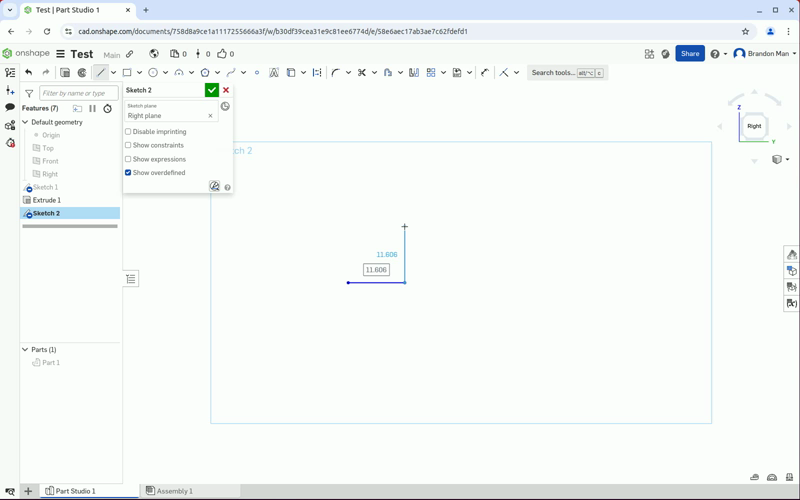
key_up(shift)
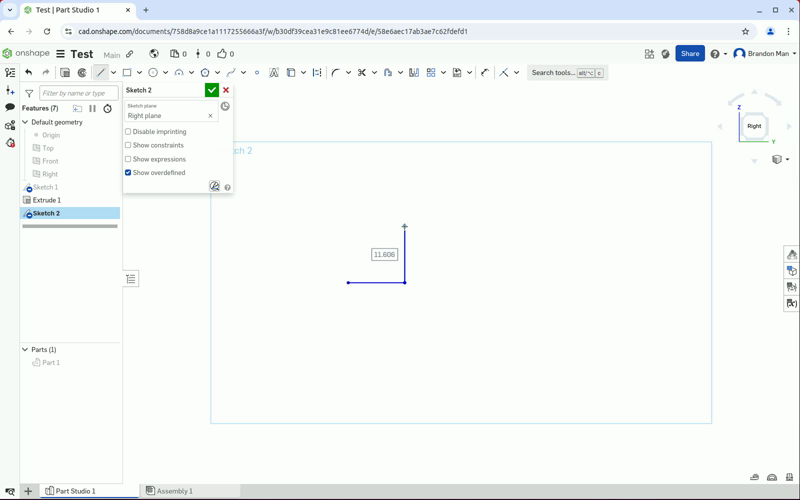
key_down(shift)
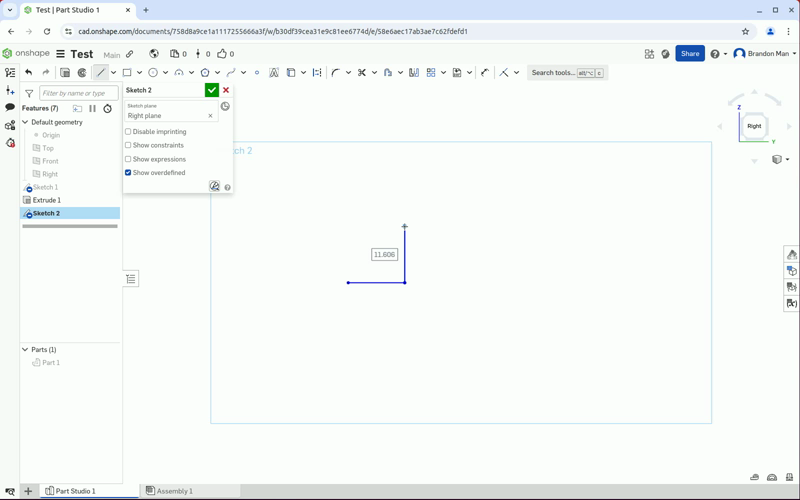
mouse_move(434, 226)
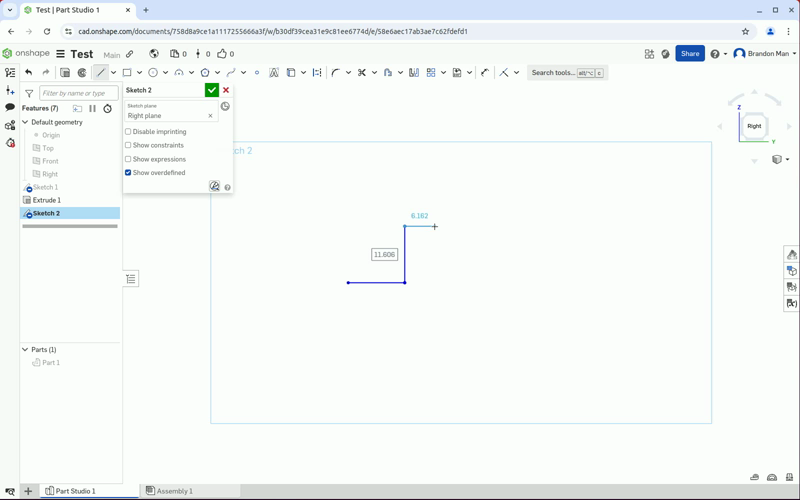
mouse_move(348, 226)
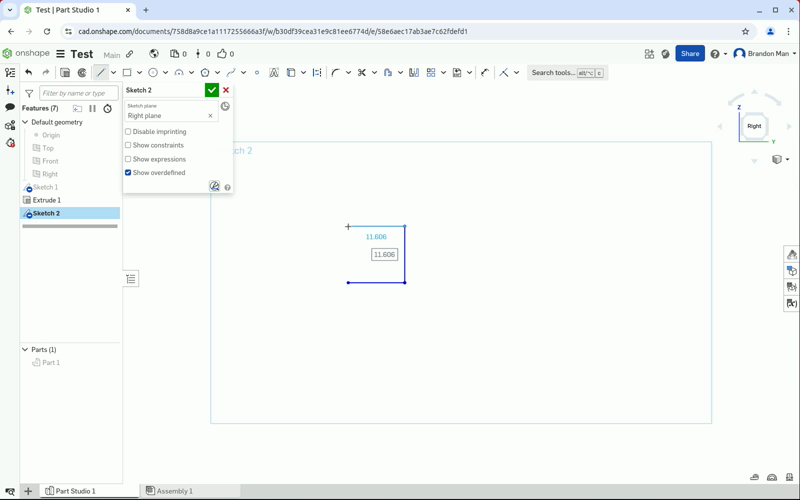
click(348, 226)
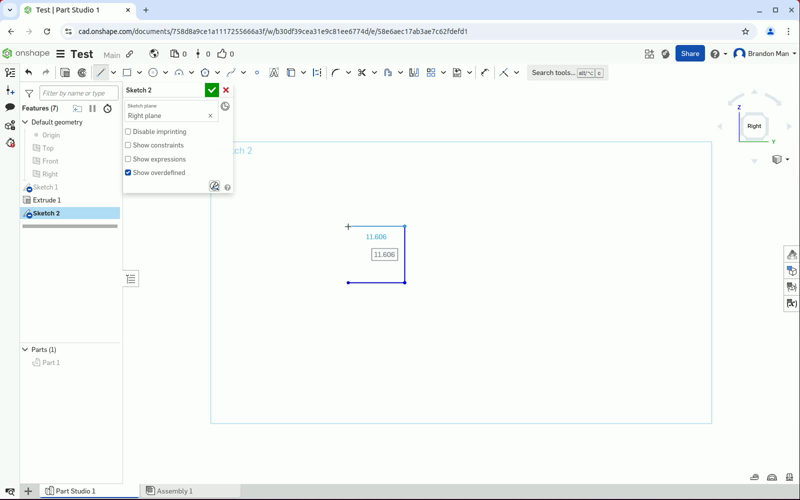
key_up(shift)
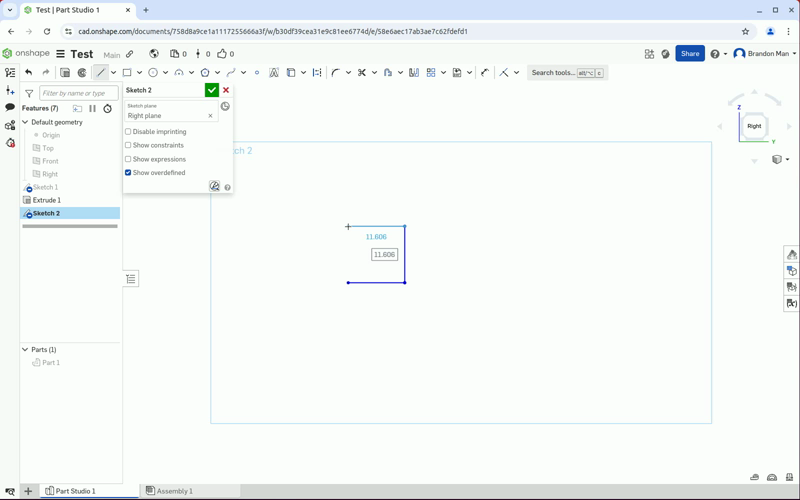
mouse_move(378, 226)
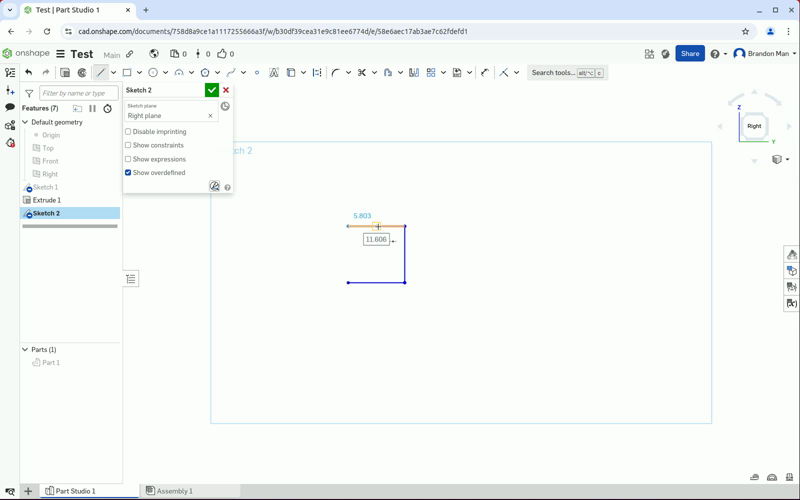
key_down(shift)
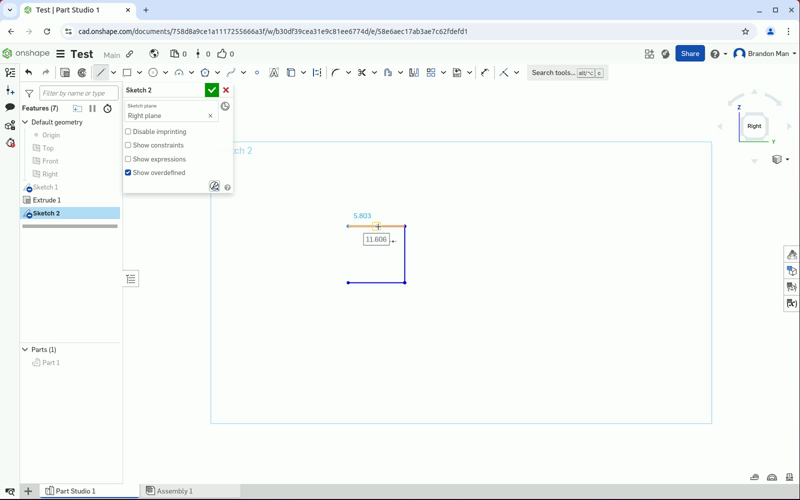
mouse_move(348, 282)
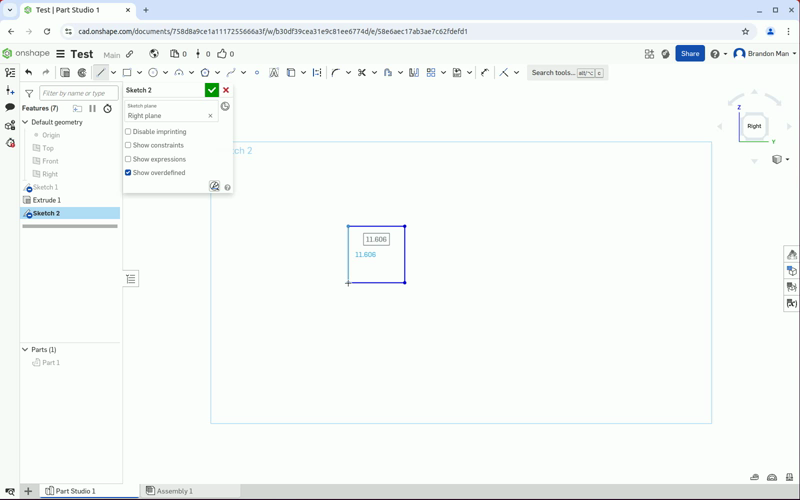
key_up(shift)
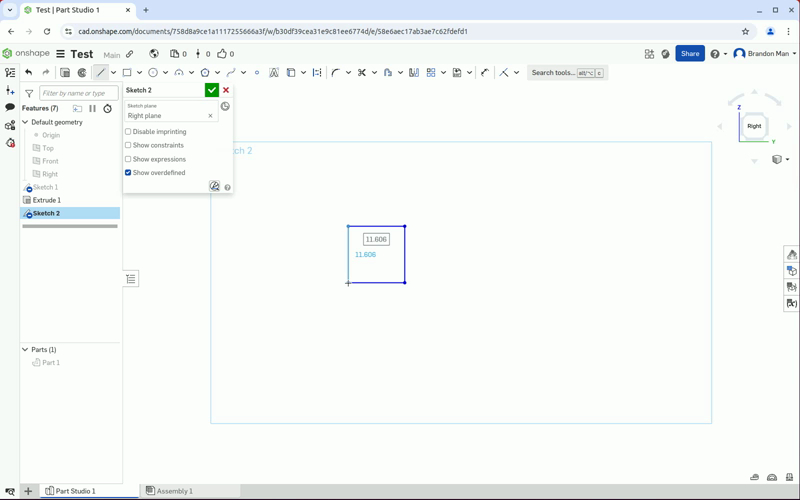
click(348, 282)
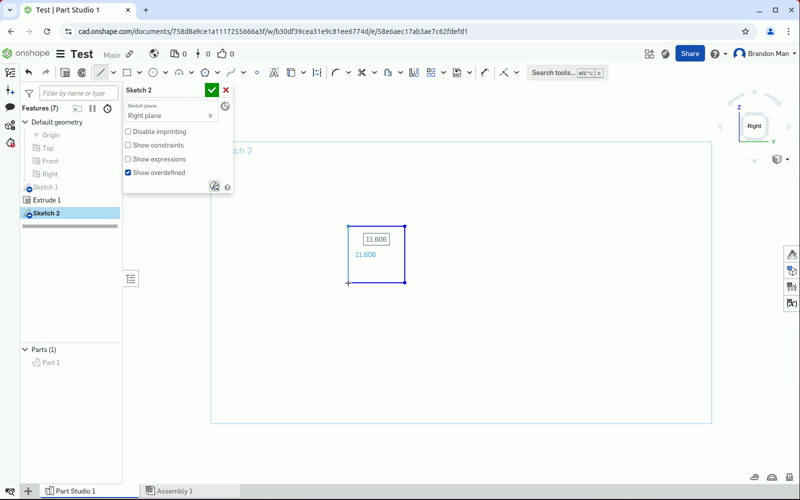
key(esc)
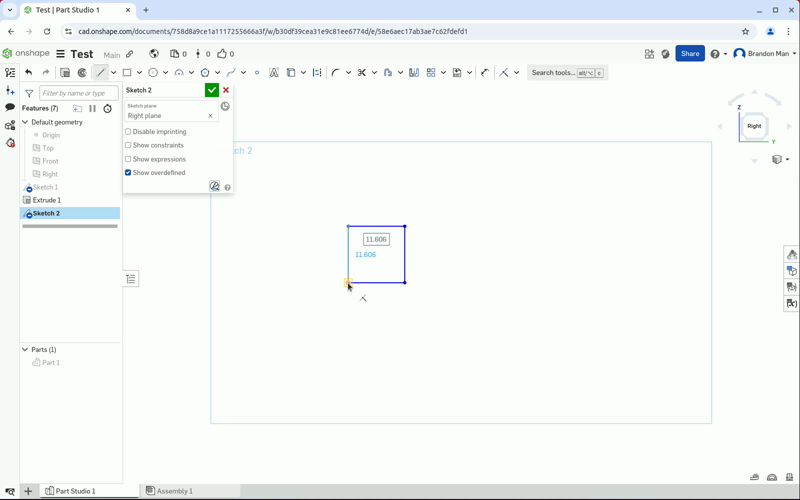
mouse_move(382, 257)
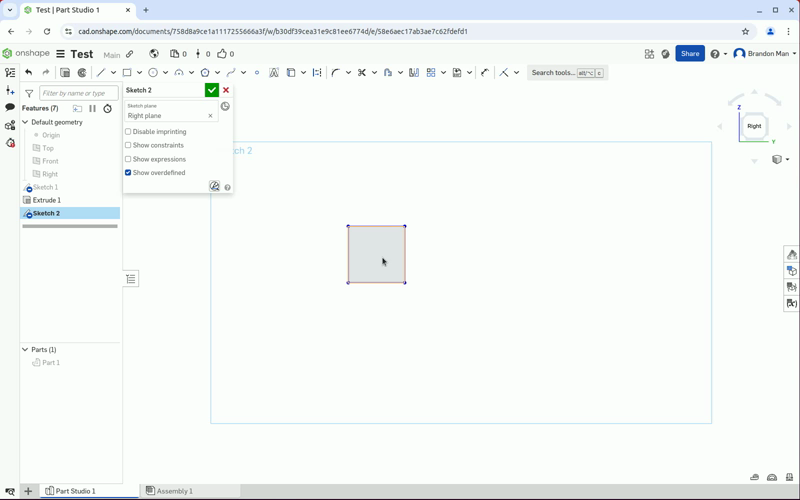
click(382, 257)
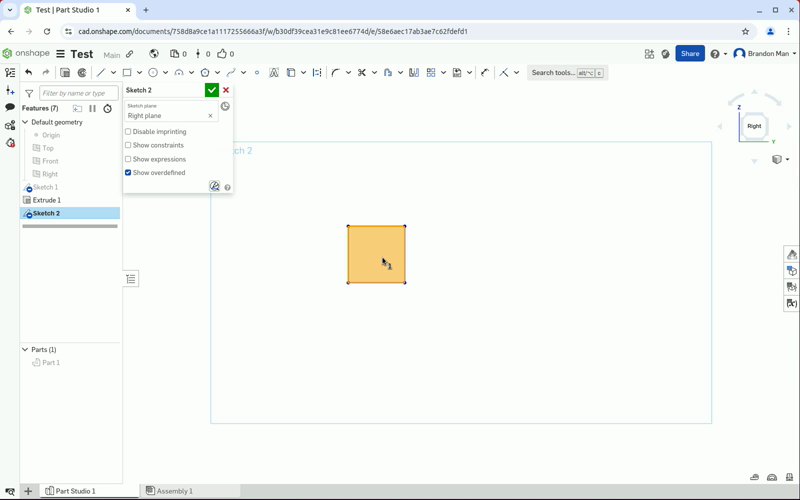
mouse_move(73, 352)
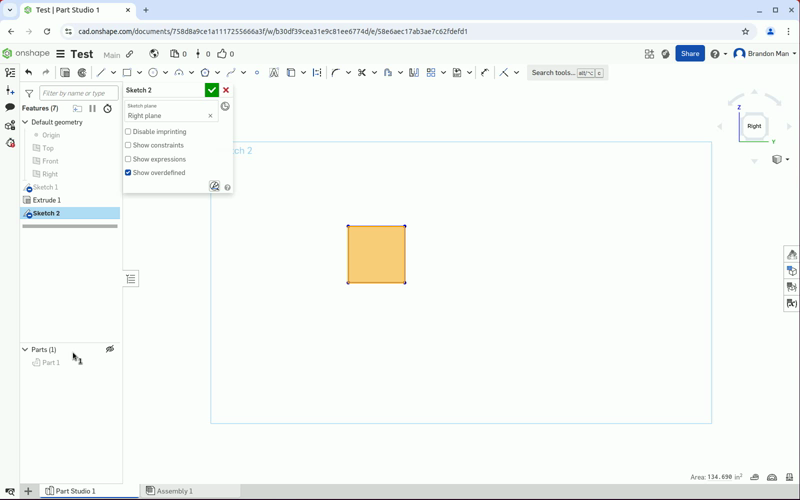
key(shift+y)
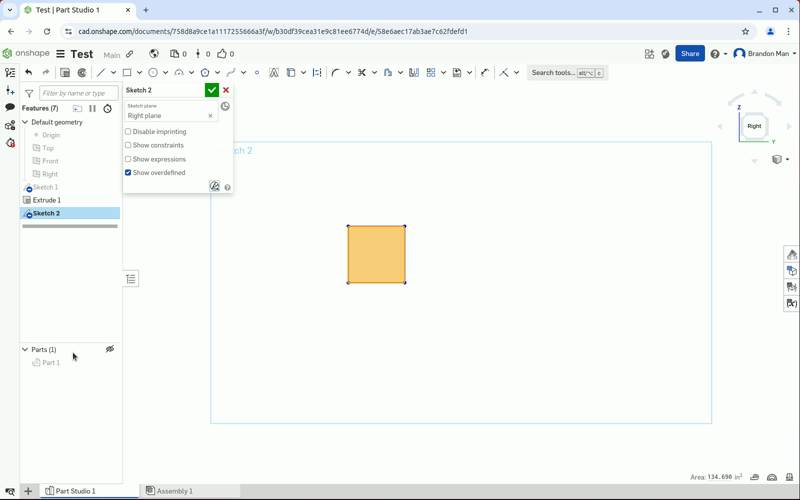
key(shift+e)
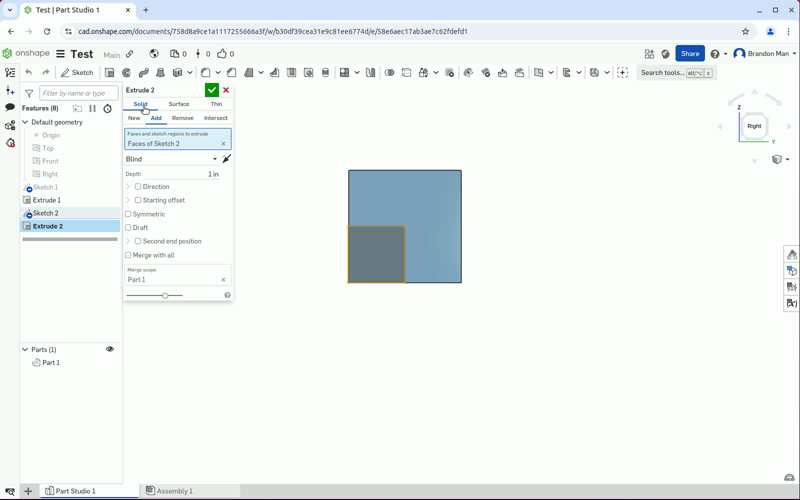
mouse_move(143, 106)
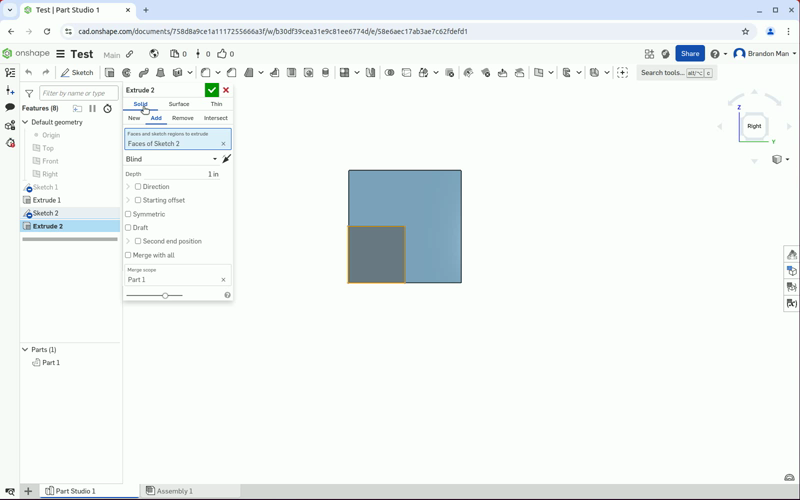
click(143, 106)
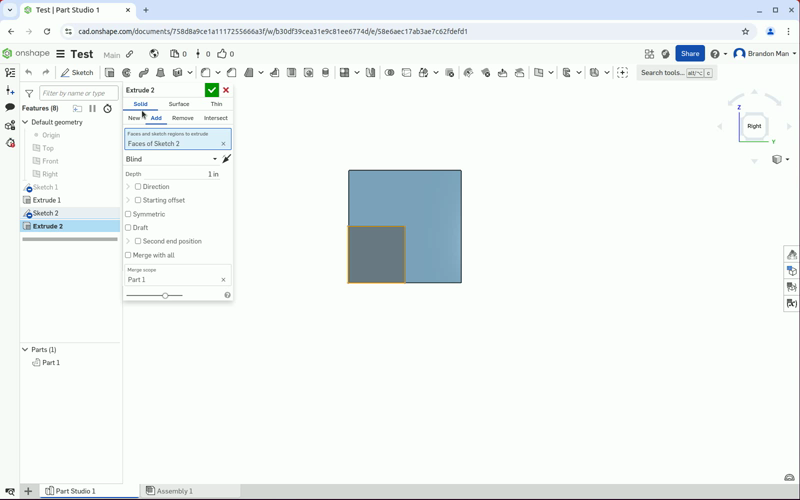
mouse_move(137, 120)
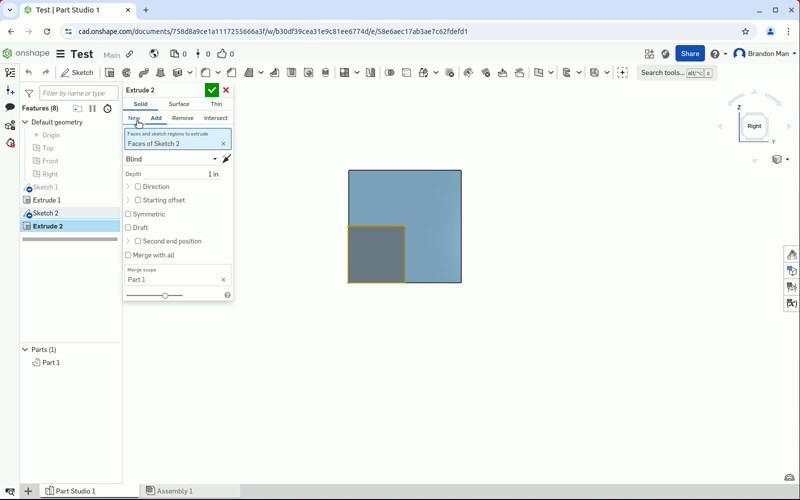
click(137, 120)
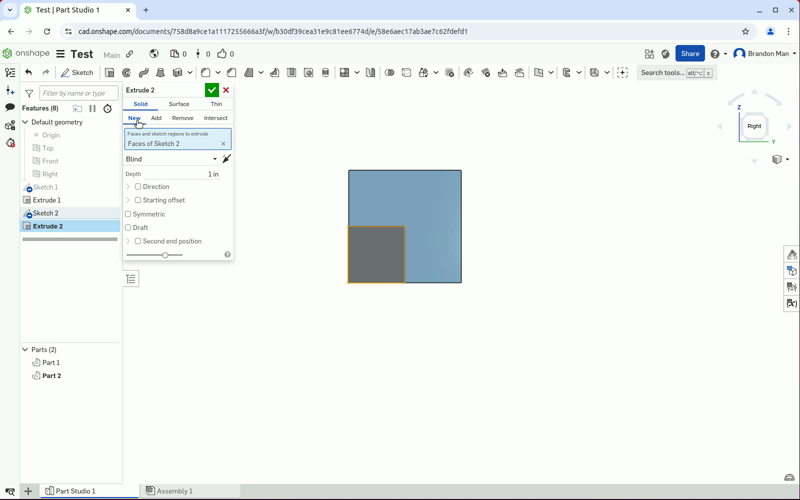
key(tab, 4)
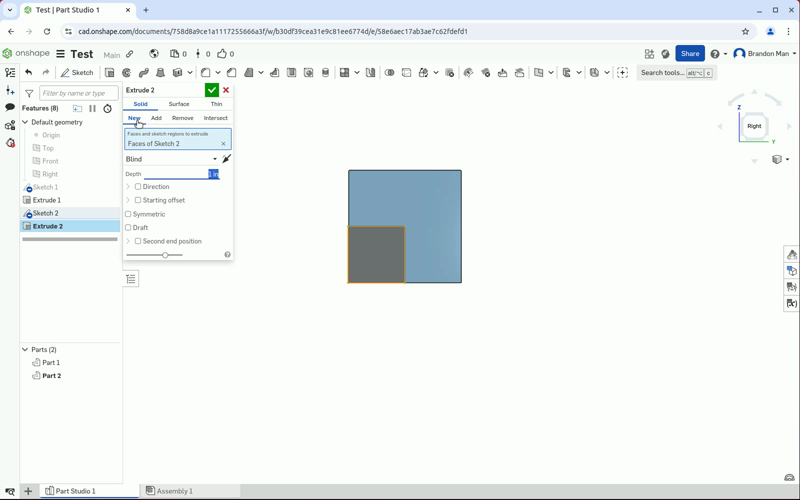
text(11.554)
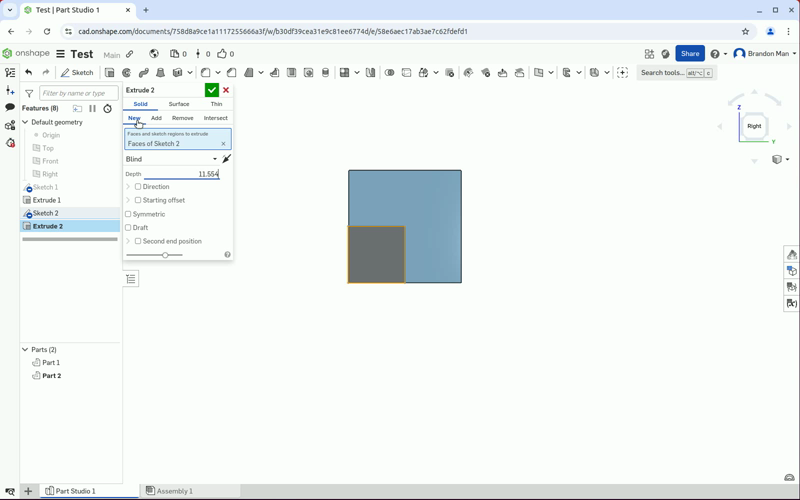
key(enter)
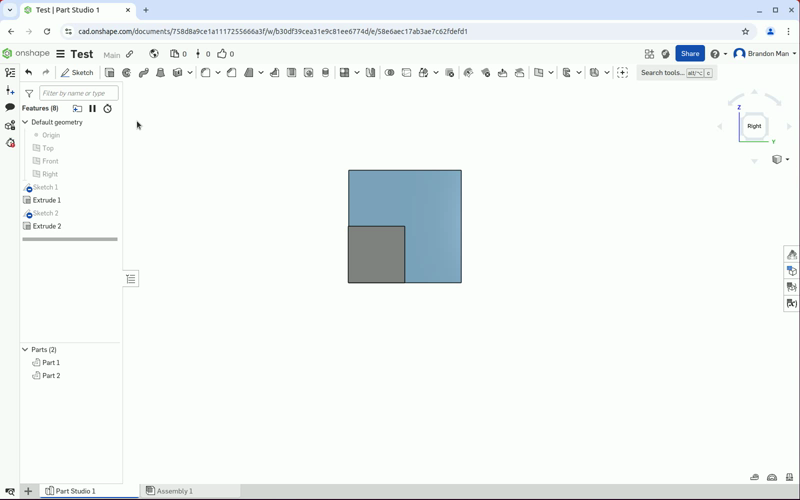
key(shift+h)
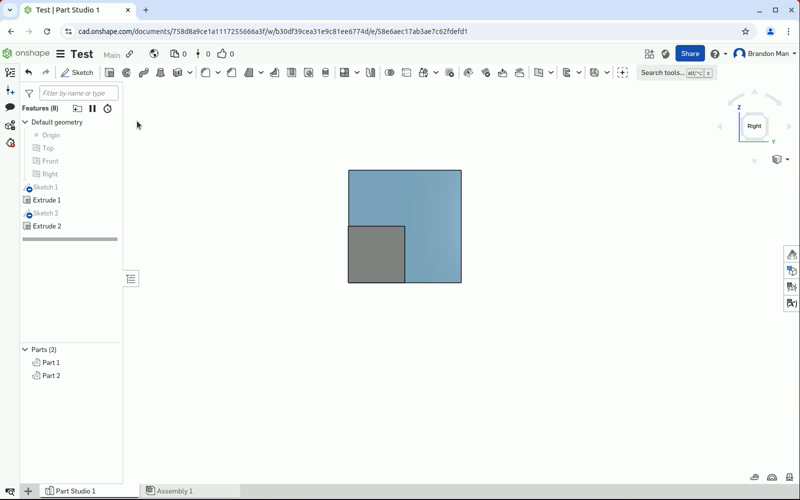
key(shift+h)
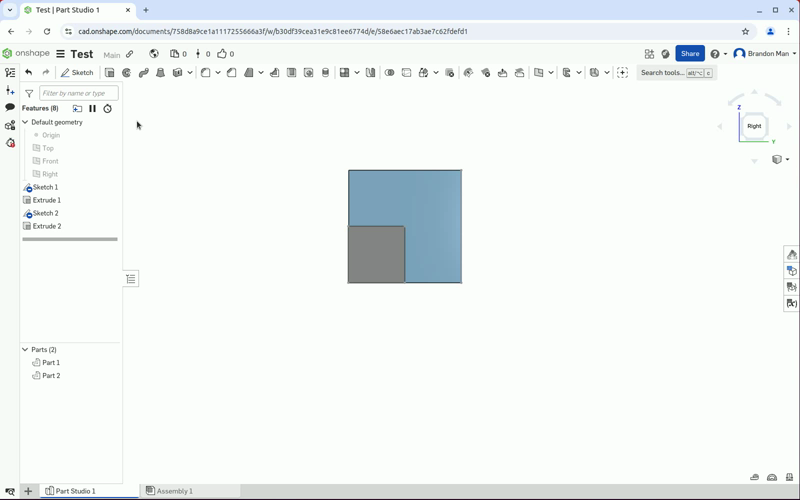
key(shift+7)
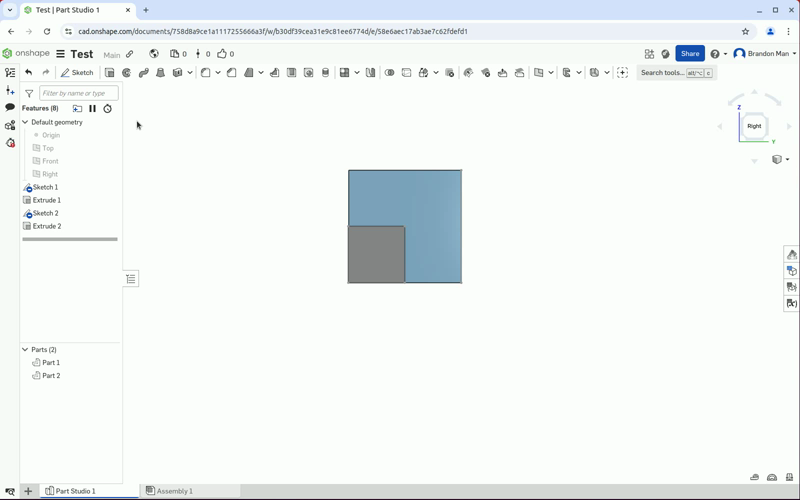
key(right, 2)
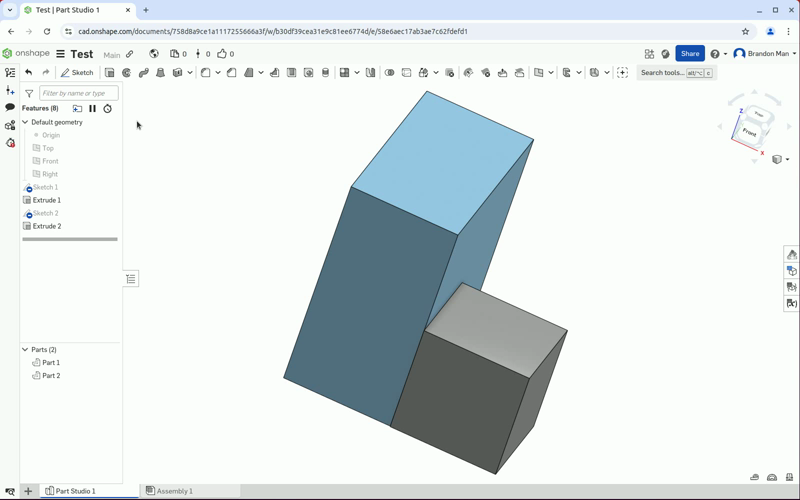
key(down, 2)
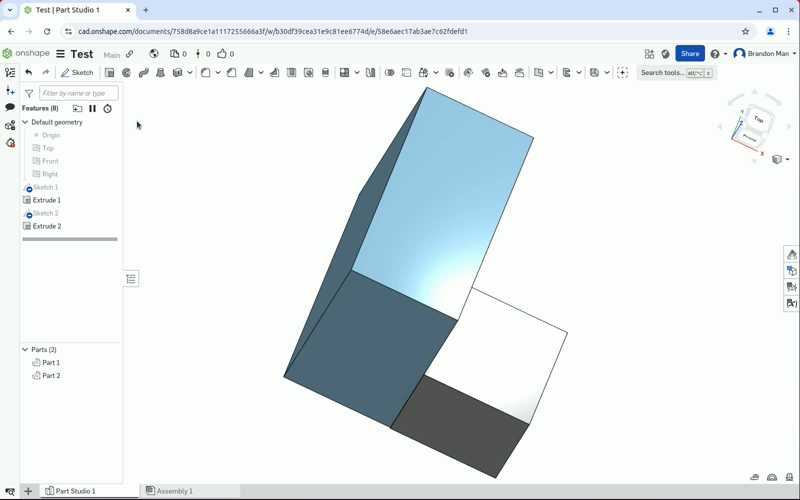
key(up, 2)
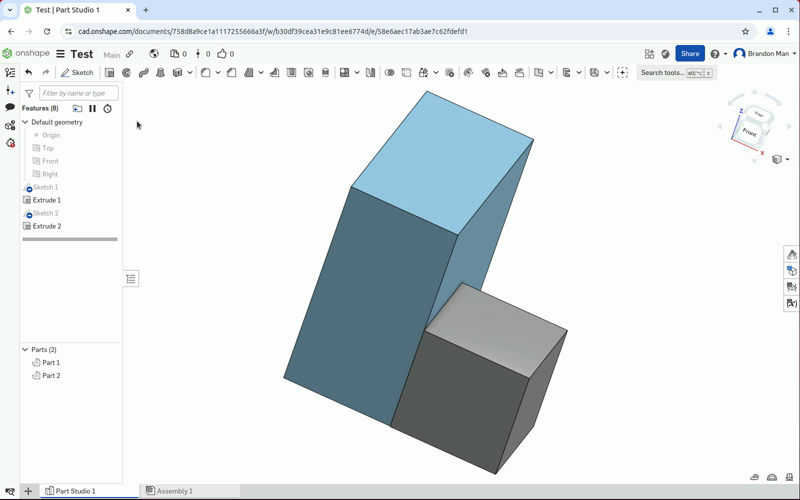
key(left, 2)
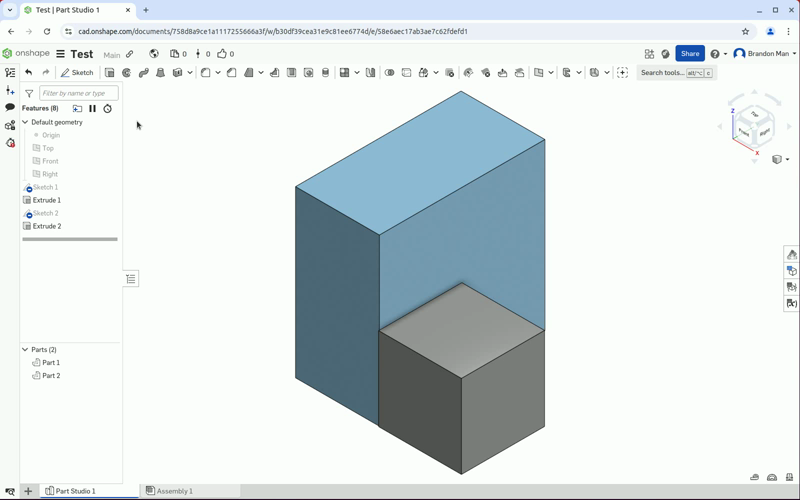
mouse_move(73, 189)
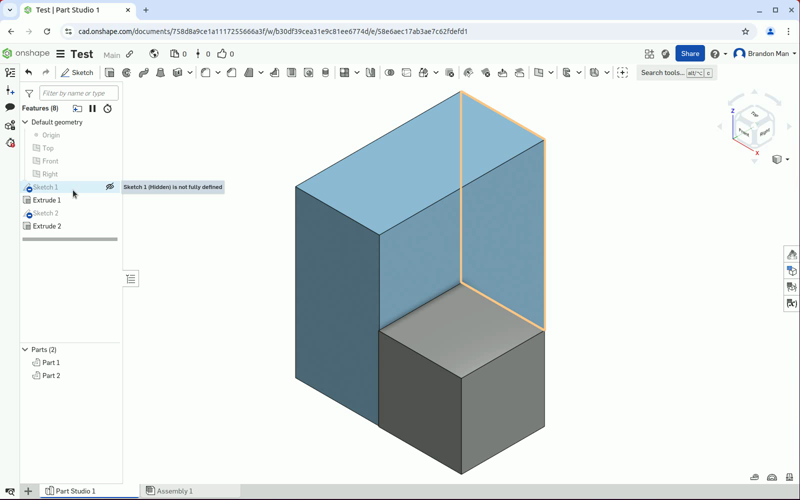
click(73, 189)